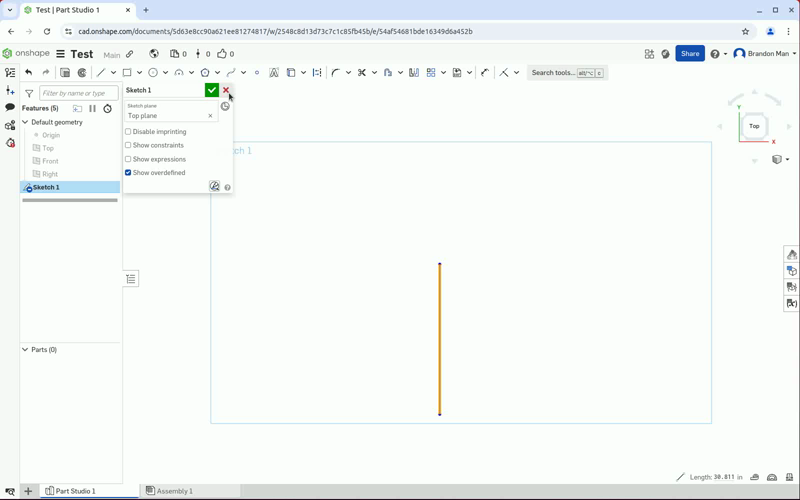
key(shift+h)
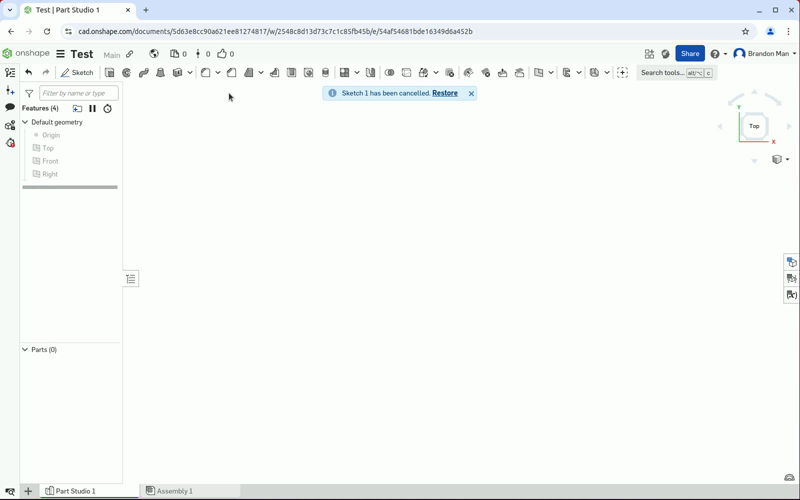
mouse_move(73, 352)
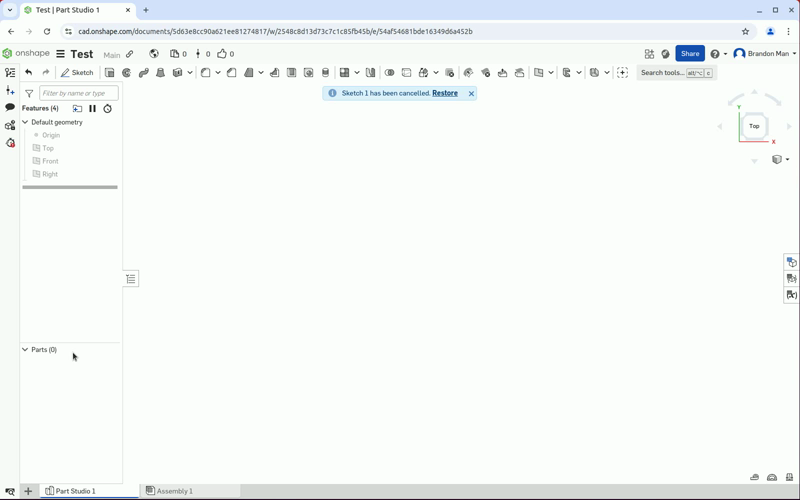
key(y)
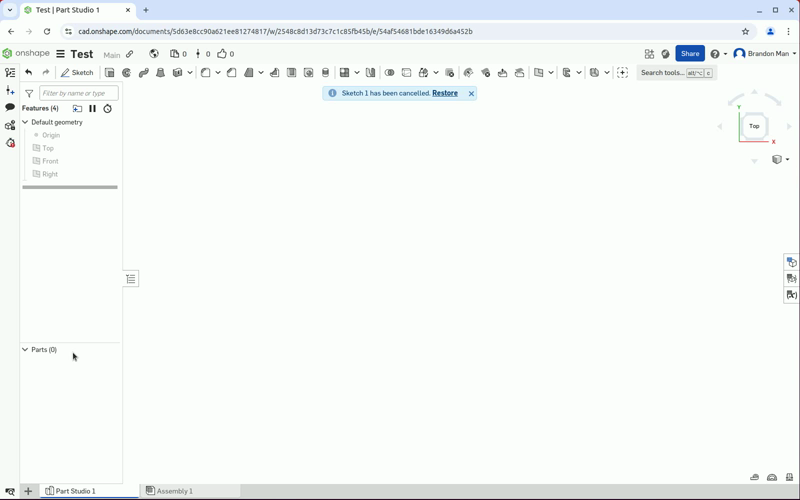
key(shift+p)
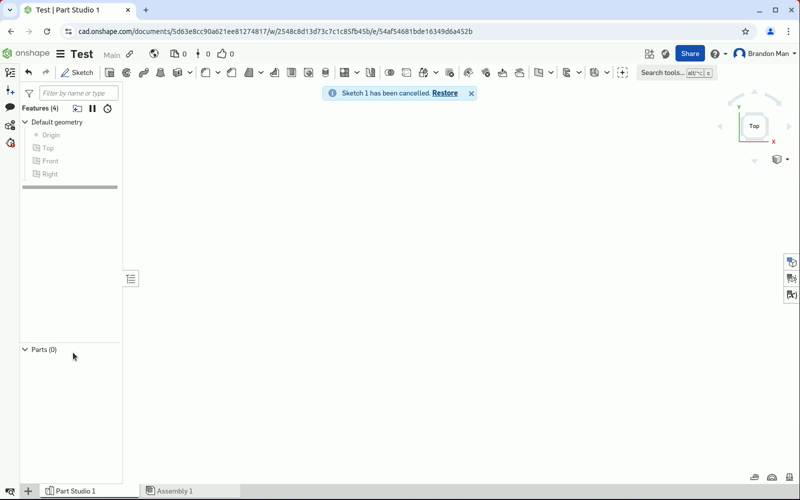
key(space)
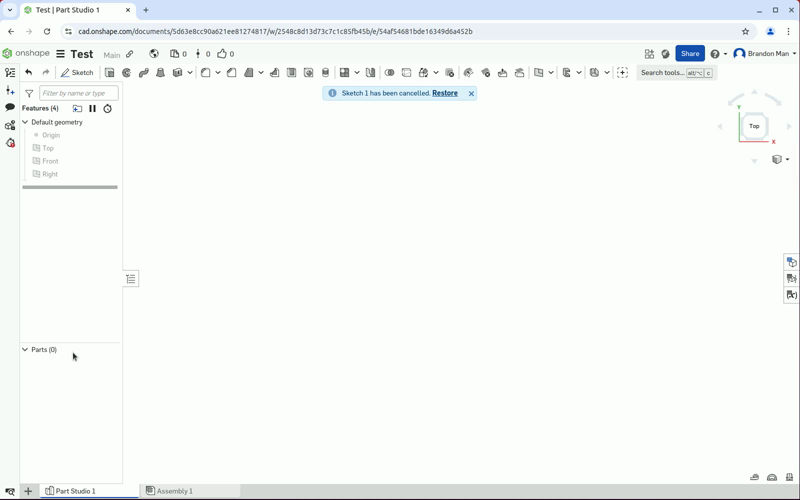
key_down(shift)
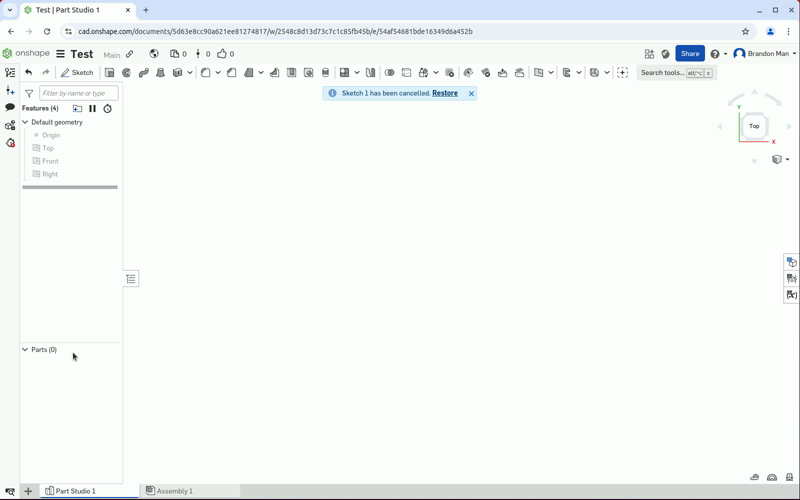
key(up)
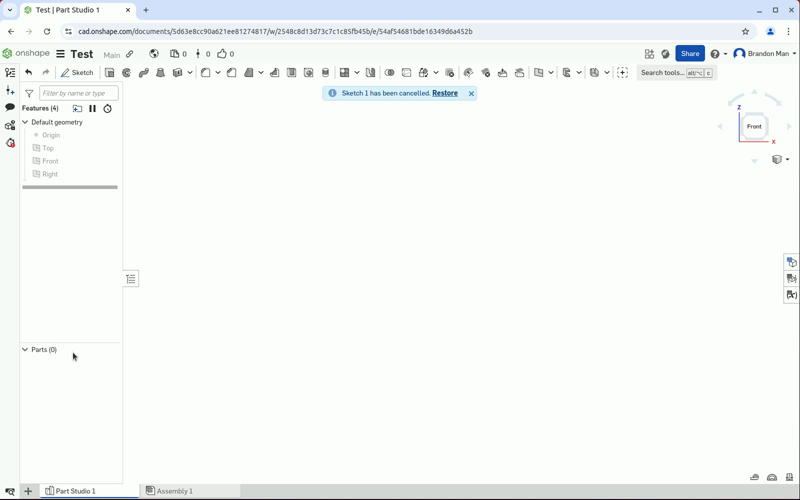
key_up(shift)
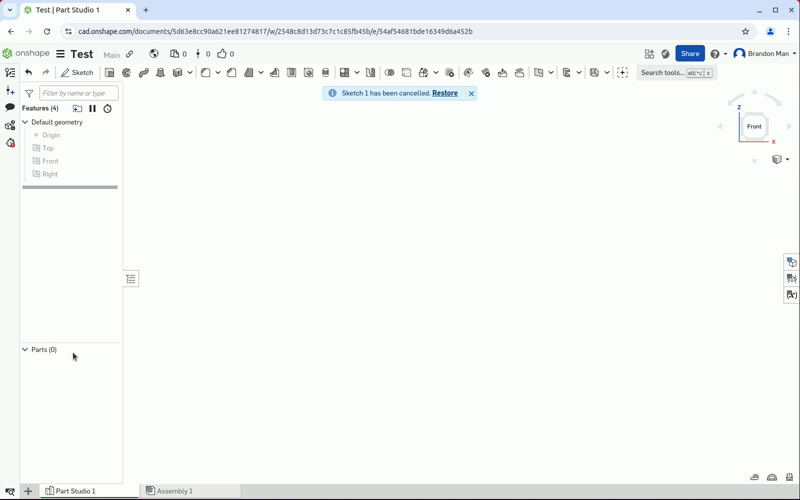
mouse_move(73, 352)
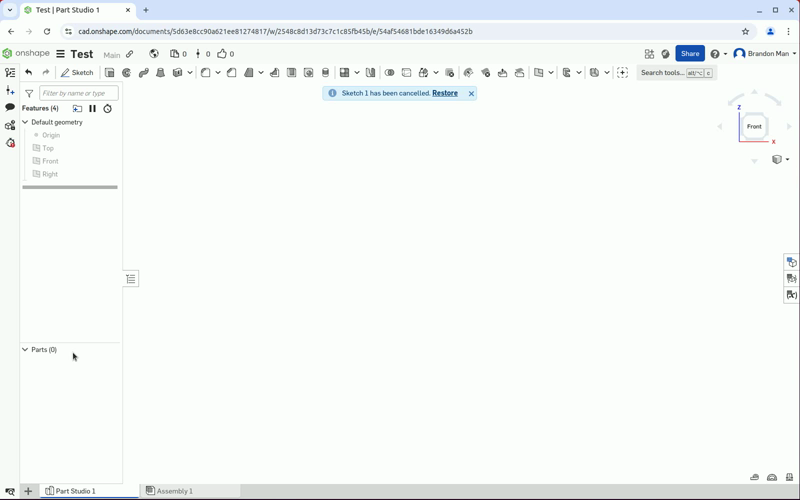
key(shift+y)
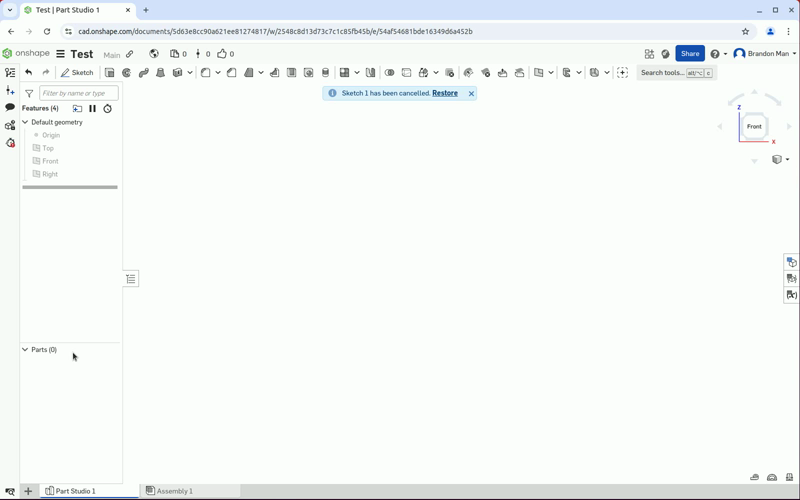
key(shift+s)
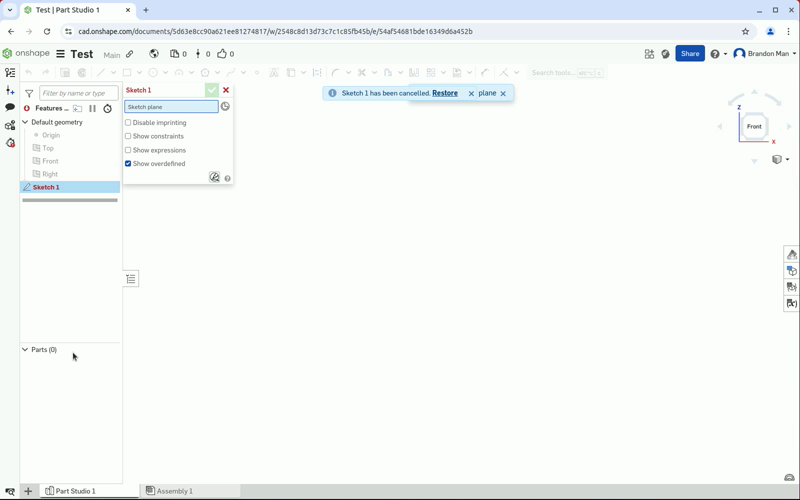
mouse_move(73, 163)
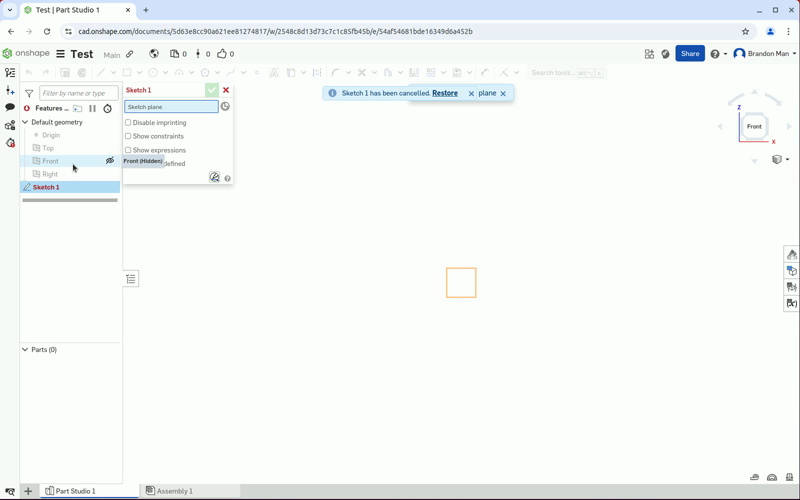
click(73, 163)
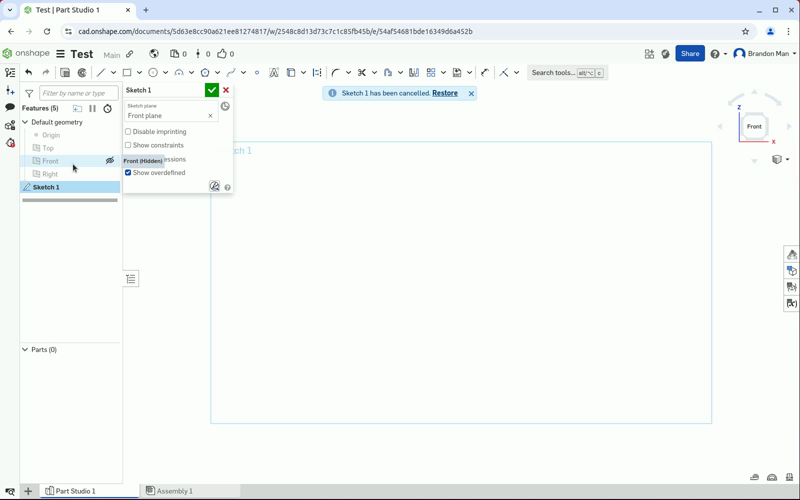
mouse_move(73, 352)
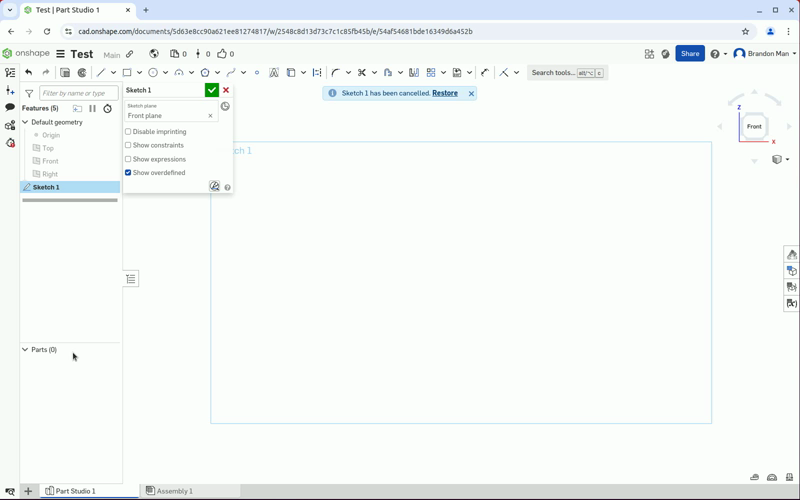
key(y)
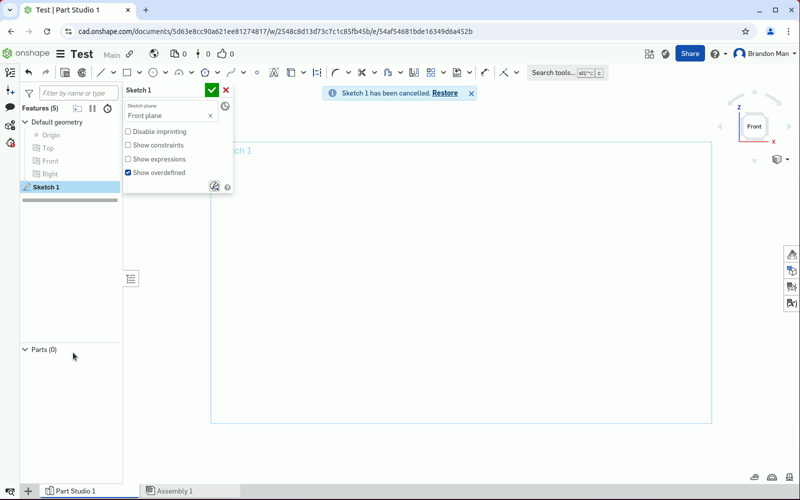
key(l)
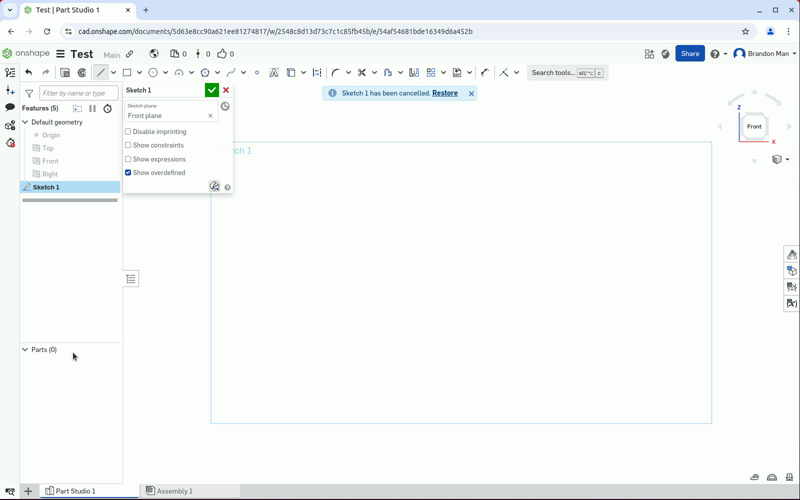
key_down(shift)
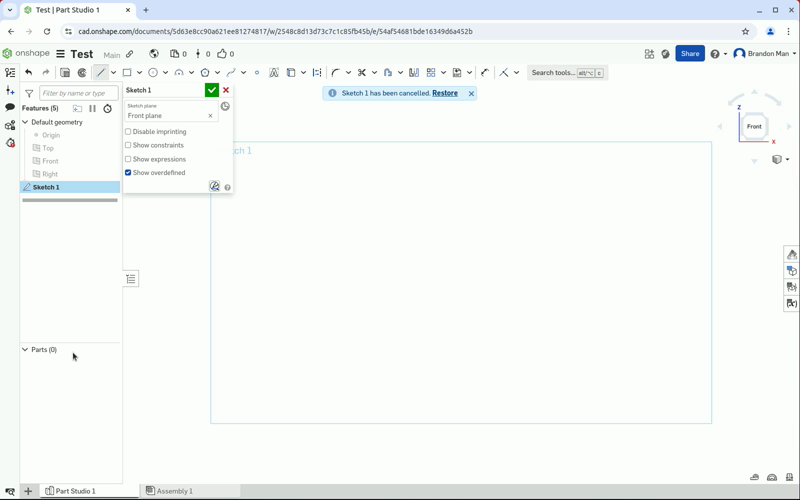
mouse_move(376, 282)
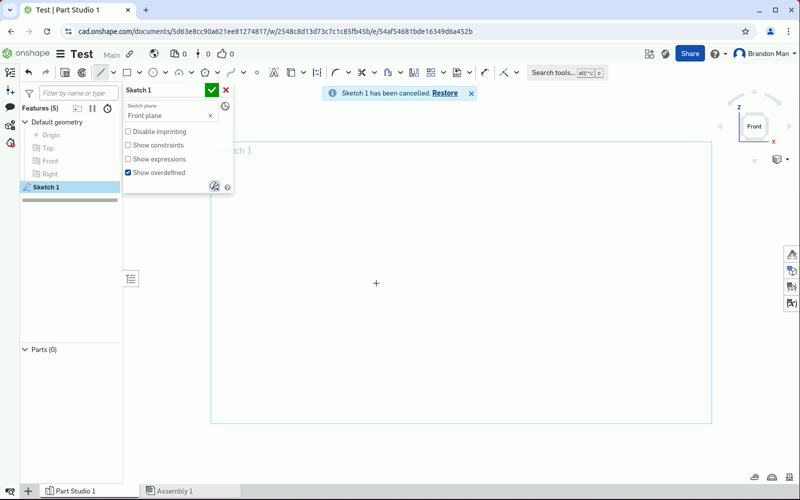
click(376, 282)
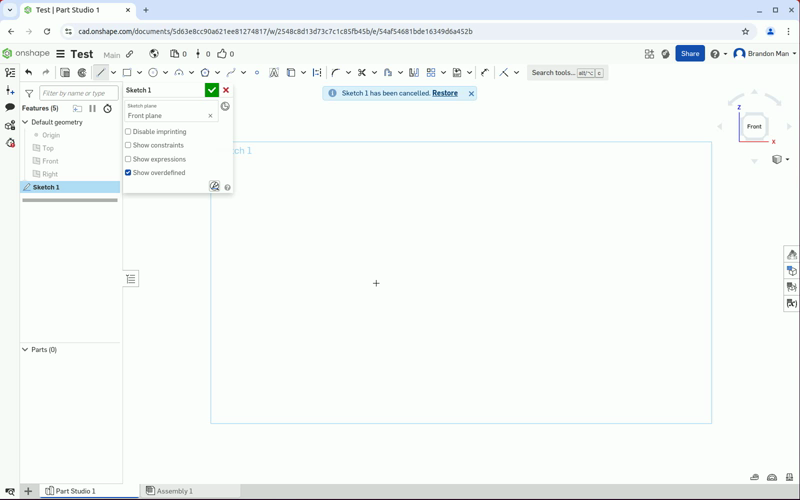
key_up(shift)
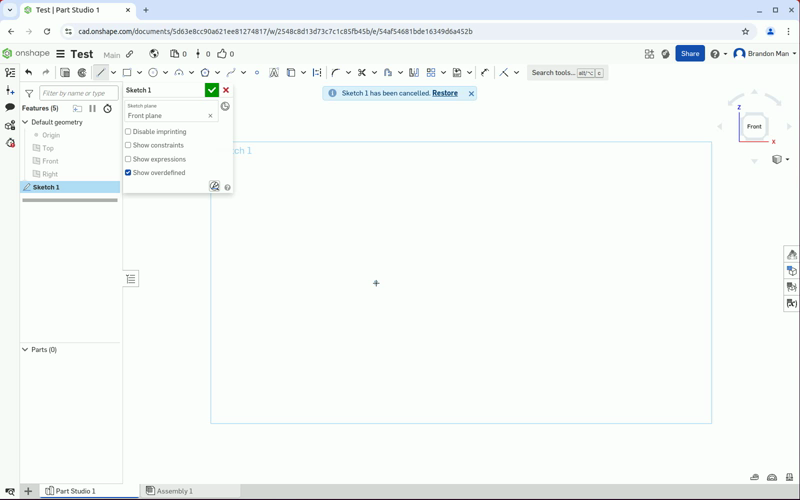
key_down(shift)
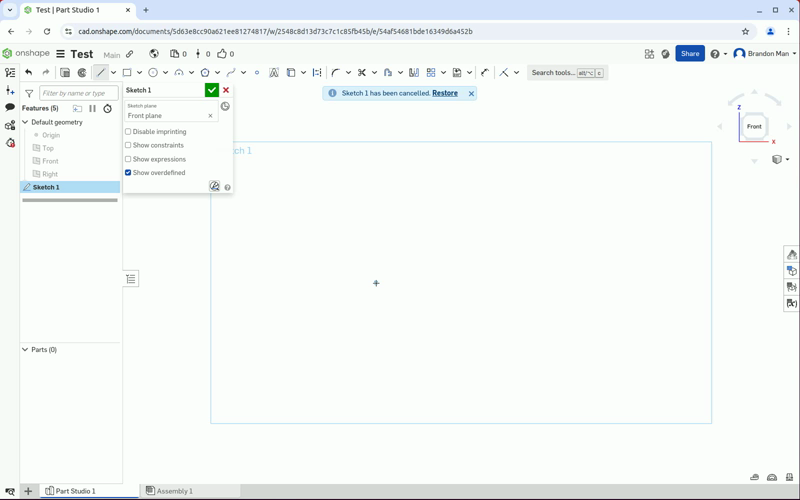
mouse_move(406, 282)
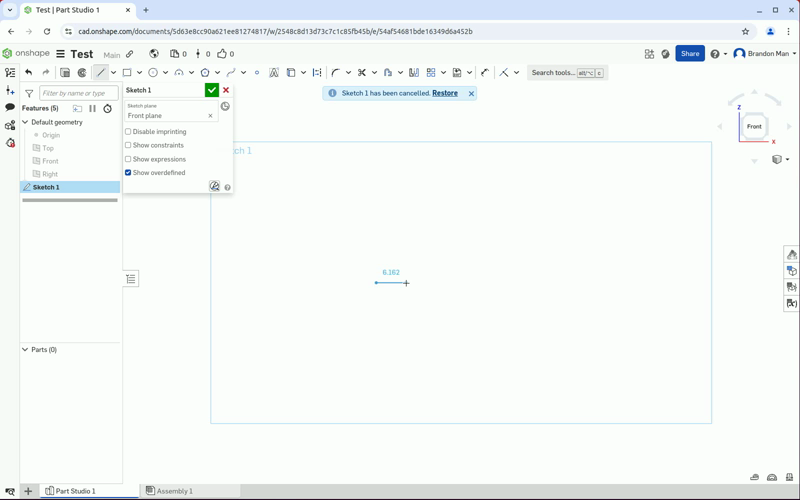
mouse_move(404, 282)
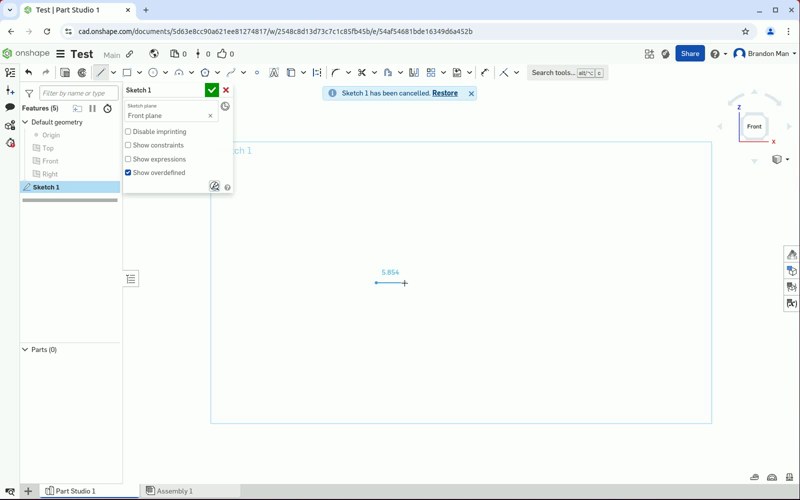
click(404, 282)
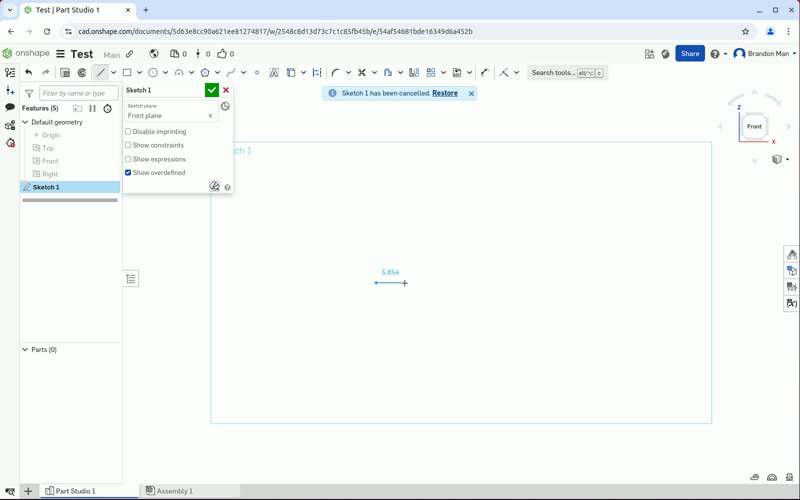
key_up(shift)
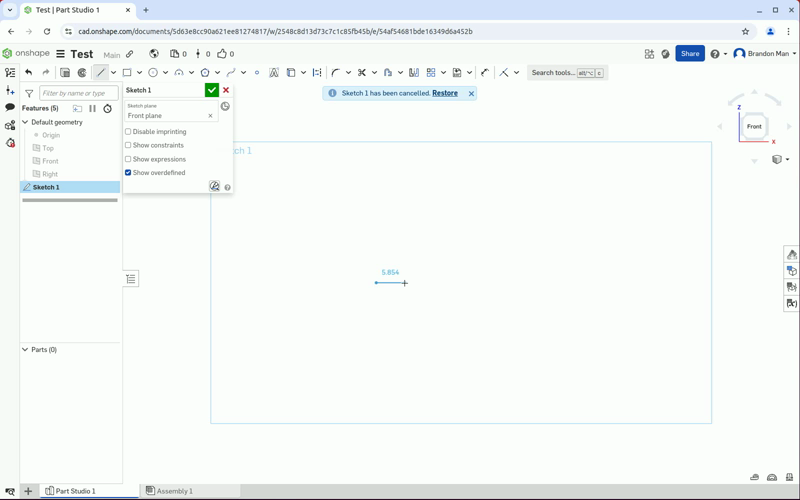
key_down(shift)
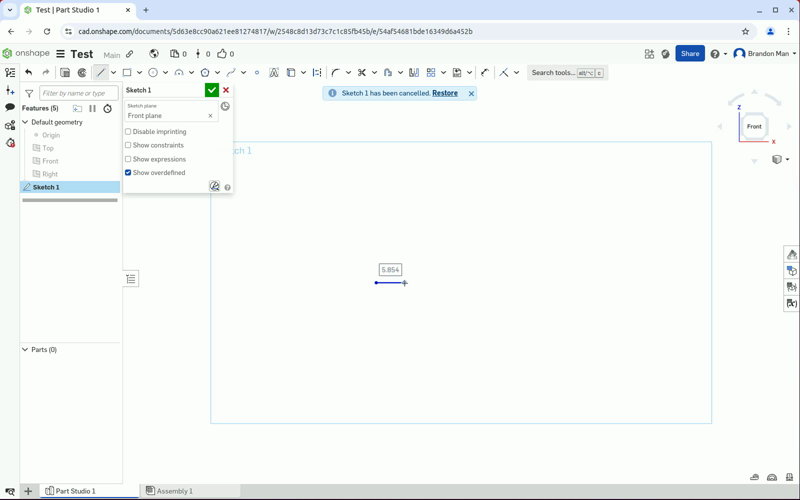
mouse_move(434, 282)
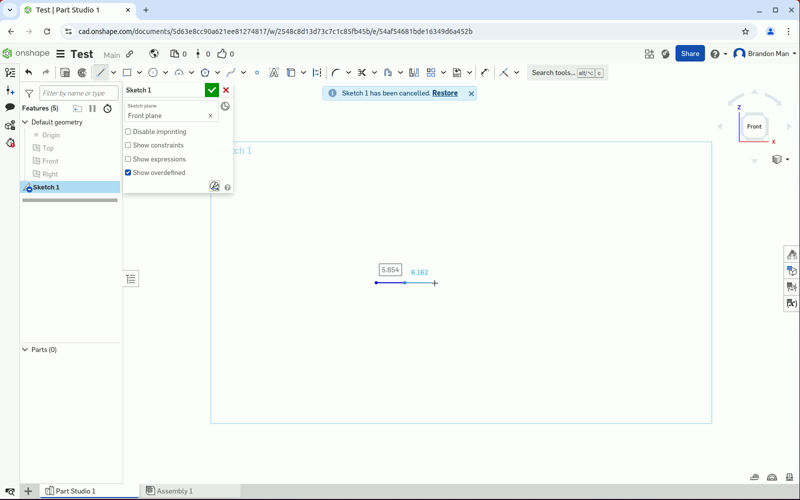
mouse_move(404, 254)
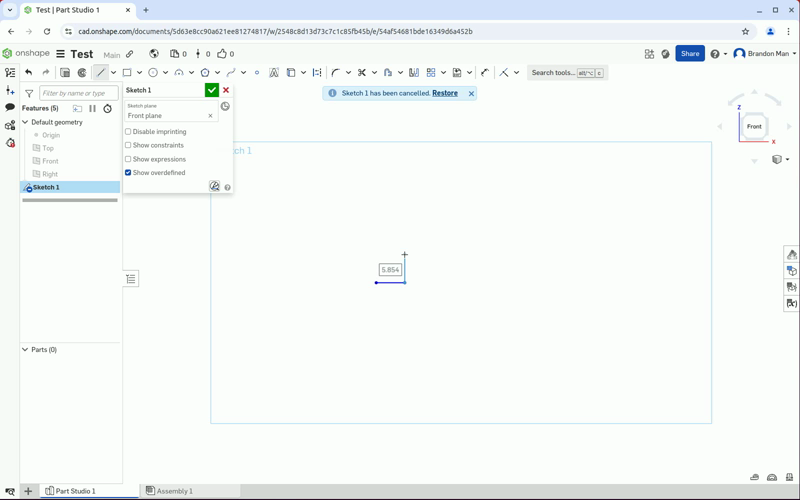
click(404, 254)
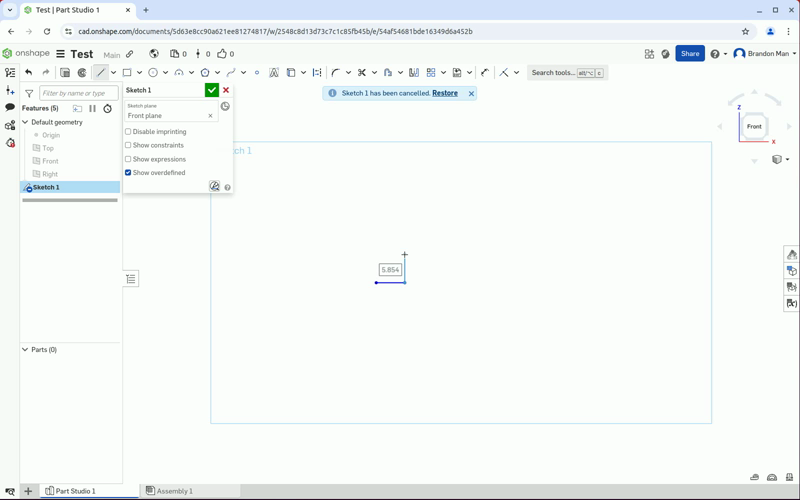
key_up(shift)
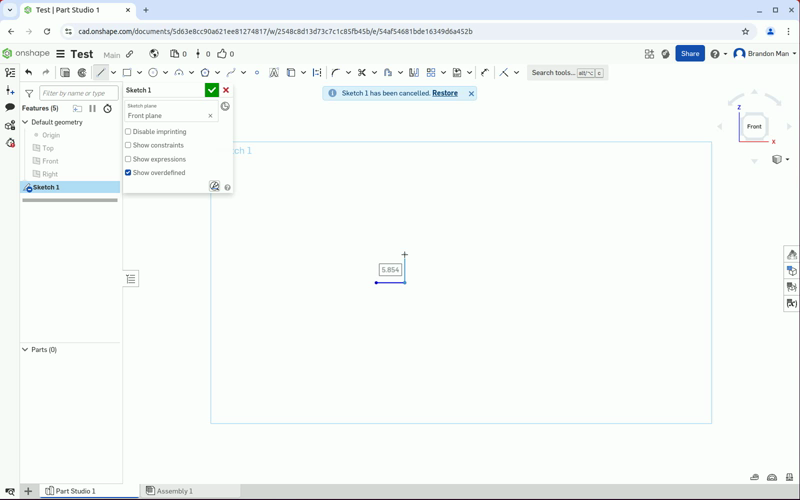
key_down(shift)
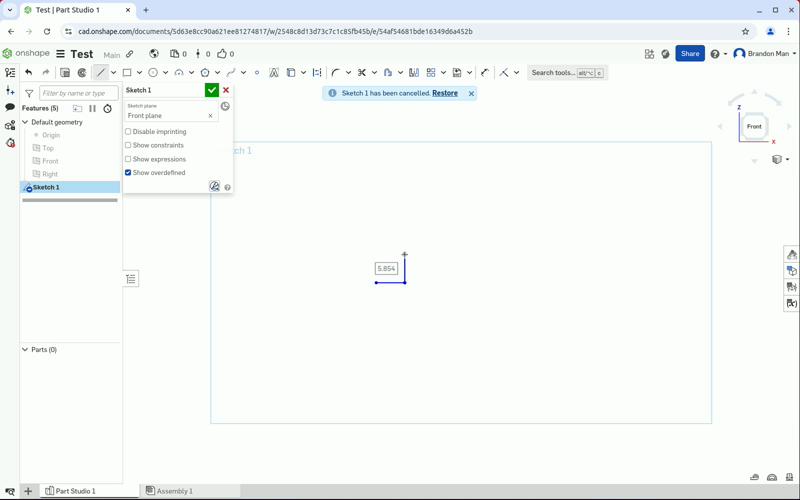
mouse_move(434, 254)
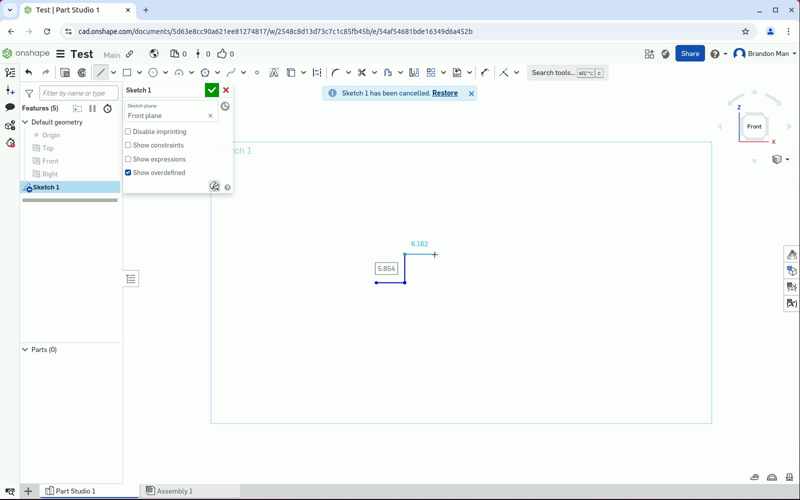
mouse_move(461, 254)
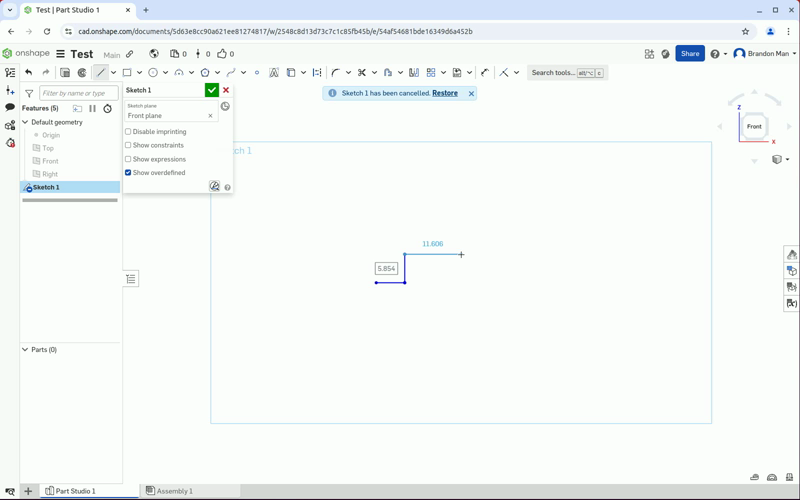
click(461, 254)
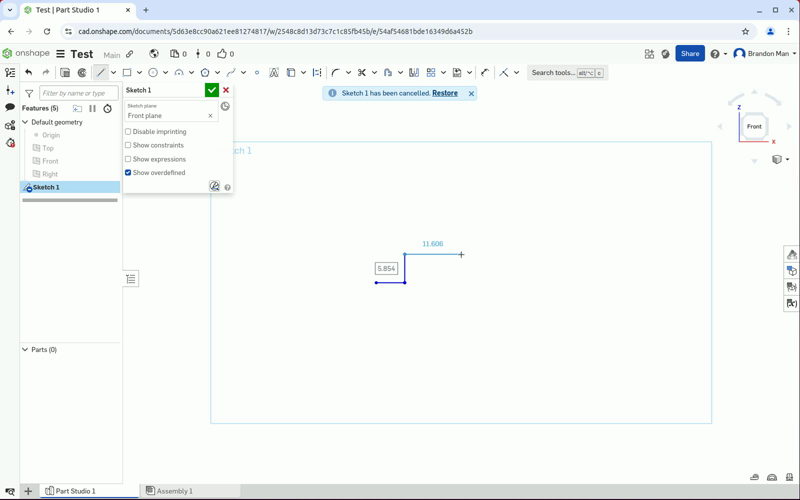
key_up(shift)
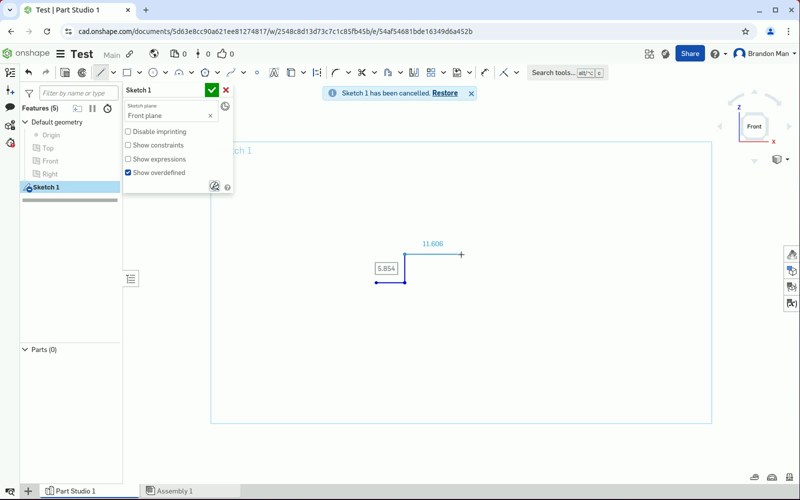
key_down(shift)
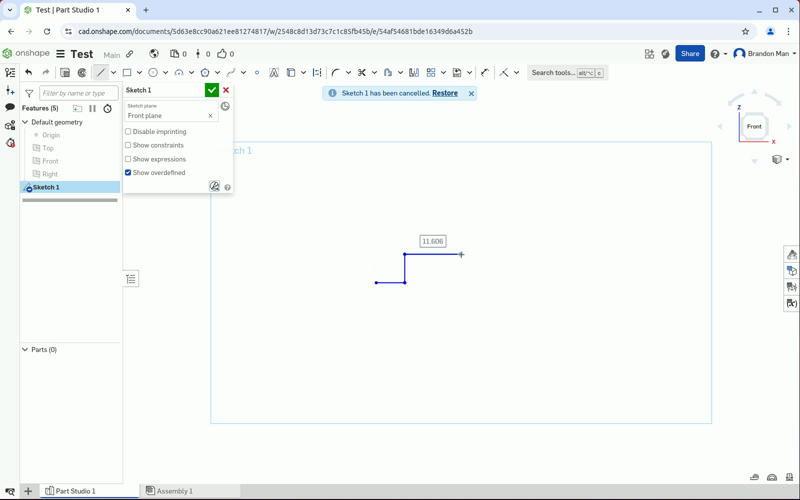
mouse_move(491, 254)
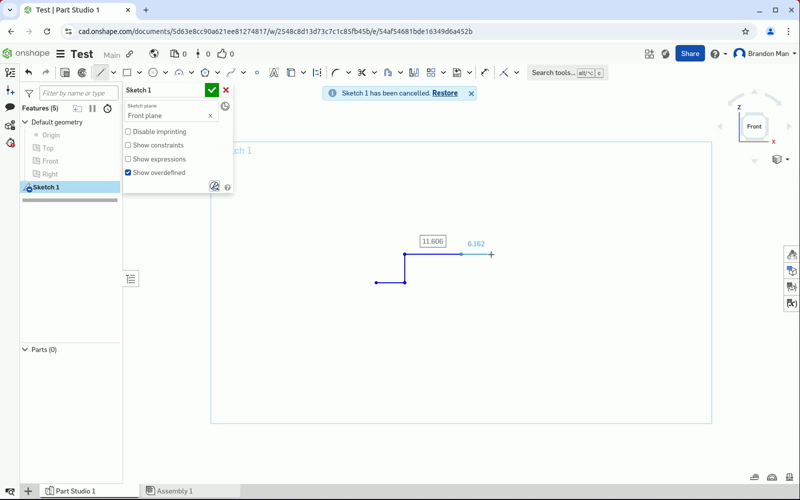
mouse_move(461, 226)
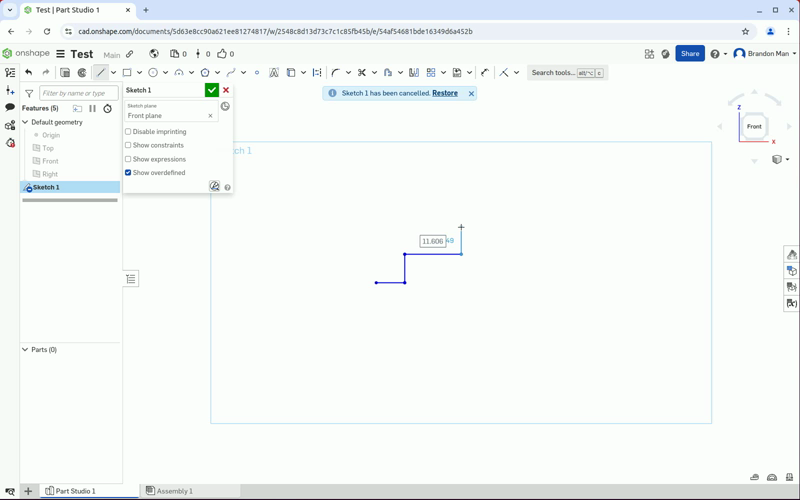
click(461, 226)
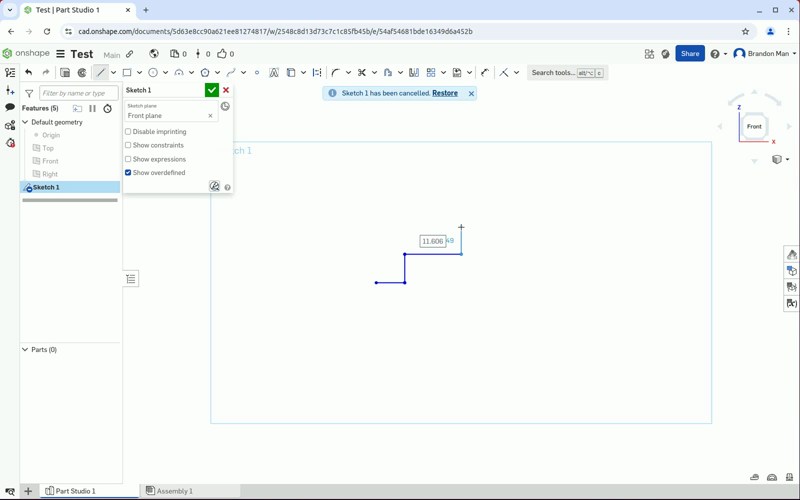
key_up(shift)
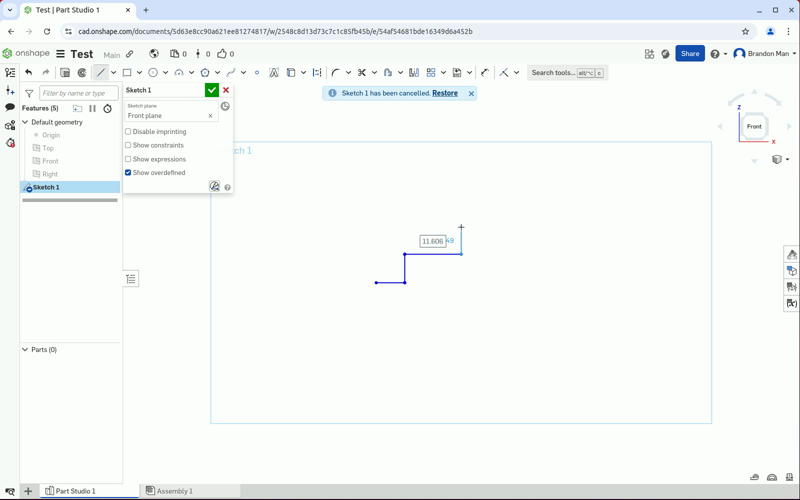
key_down(shift)
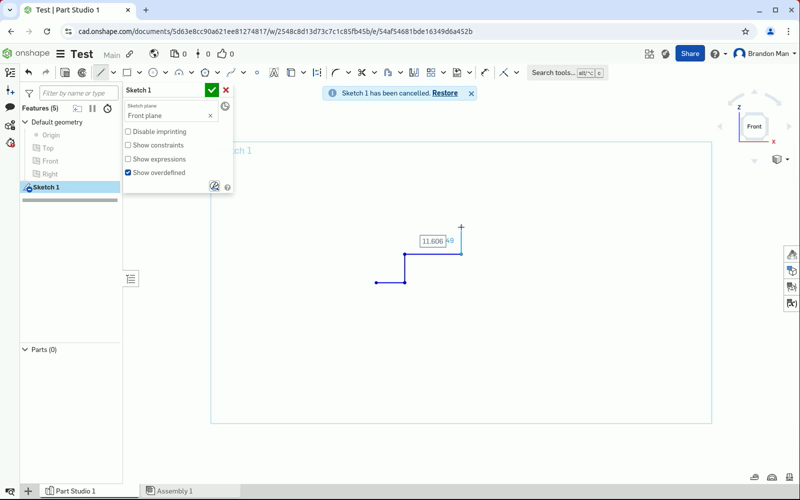
mouse_move(376, 226)
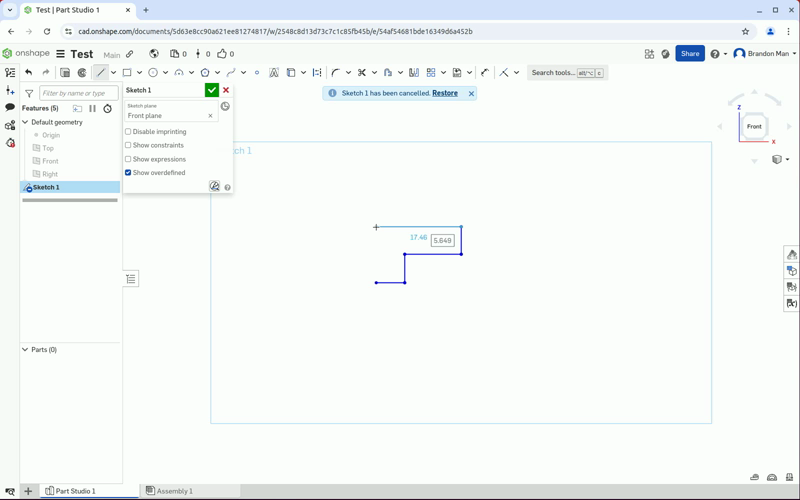
click(376, 226)
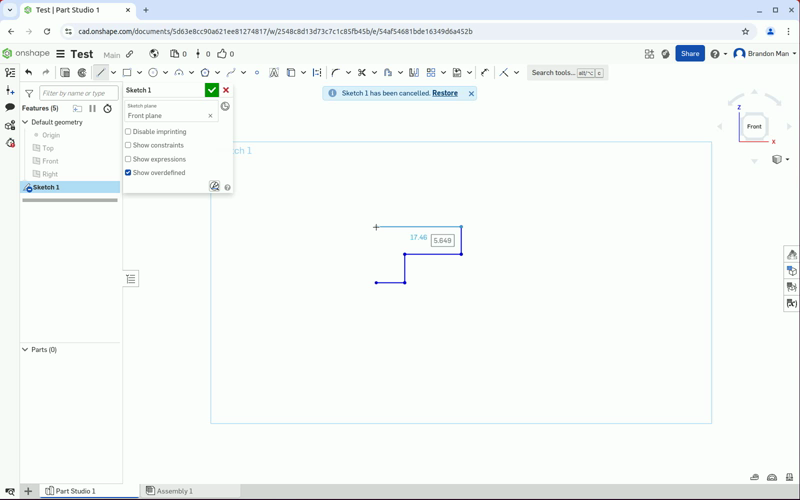
key_up(shift)
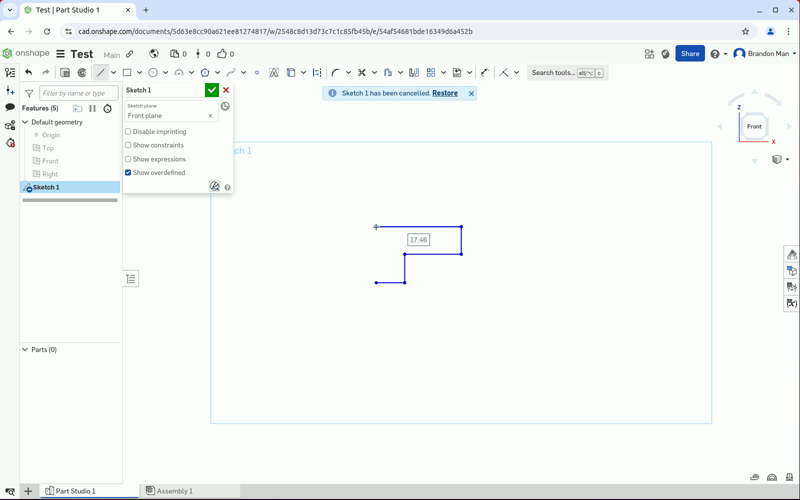
mouse_move(406, 226)
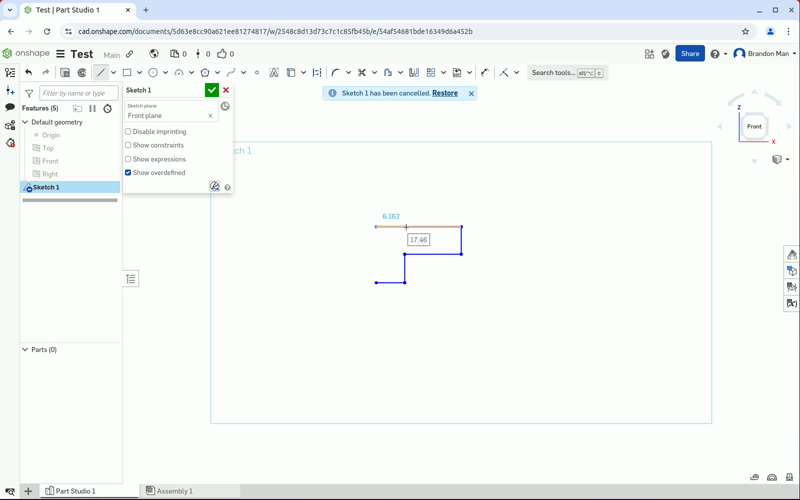
key_down(shift)
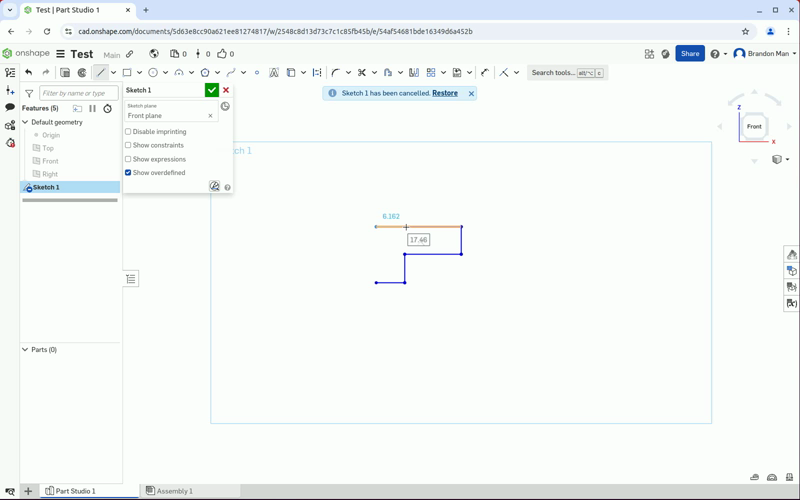
mouse_move(376, 282)
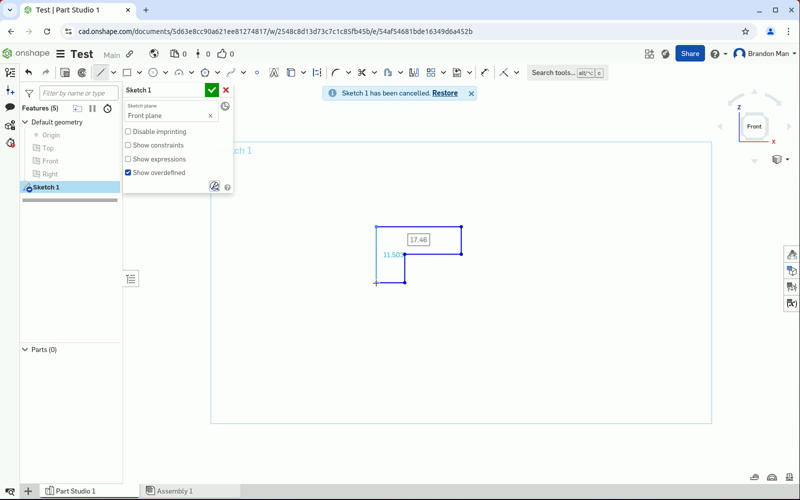
key_up(shift)
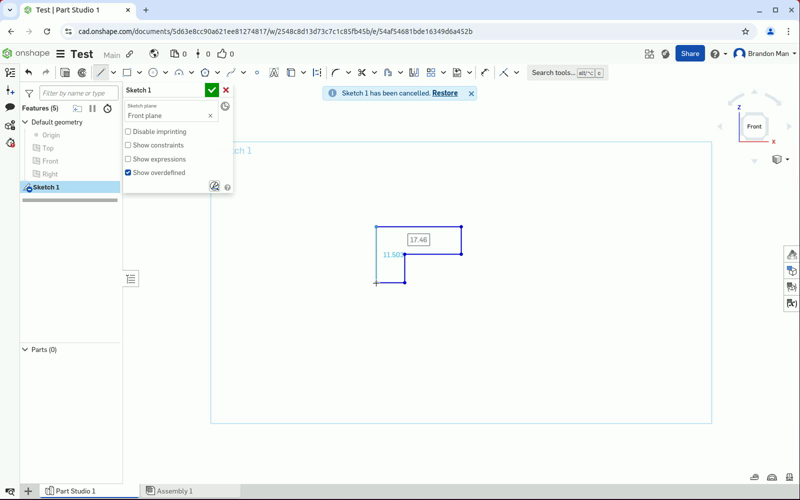
click(376, 282)
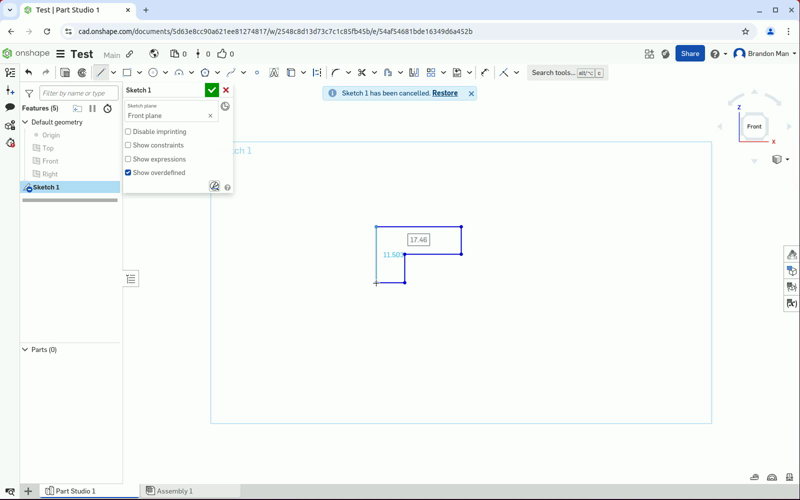
key(esc)
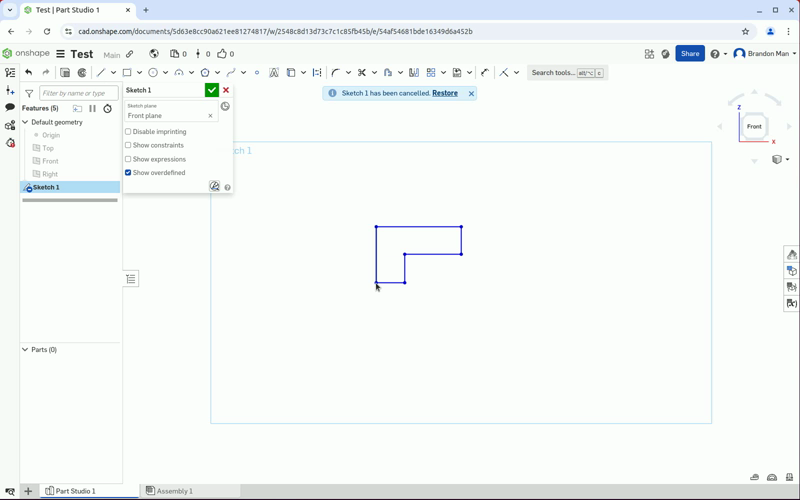
mouse_move(389, 269)
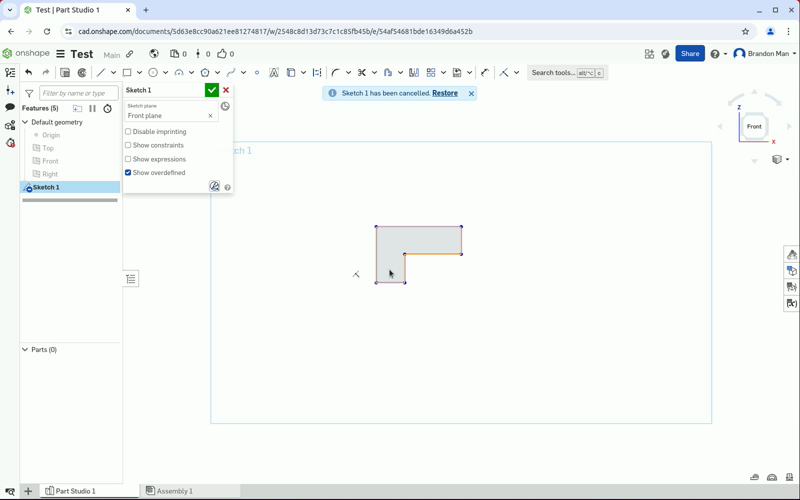
click(389, 269)
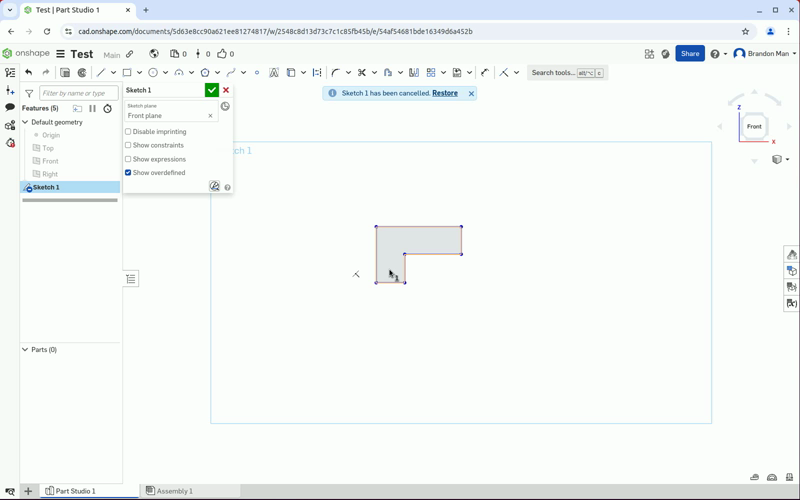
mouse_move(73, 352)
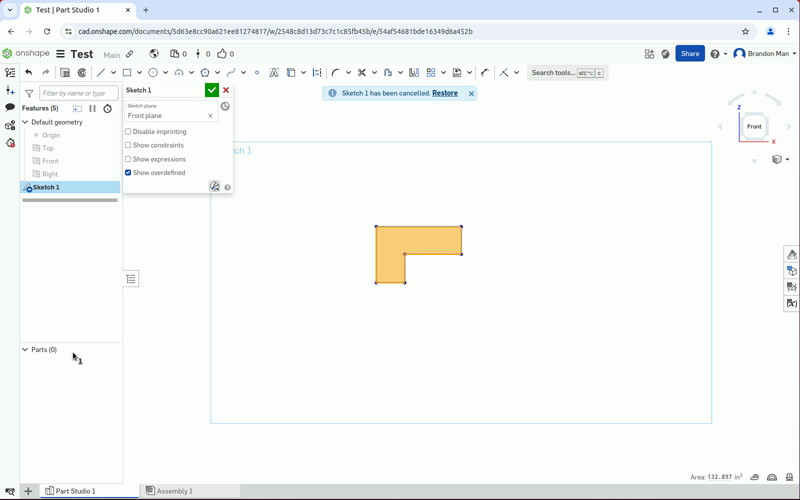
key(shift+y)
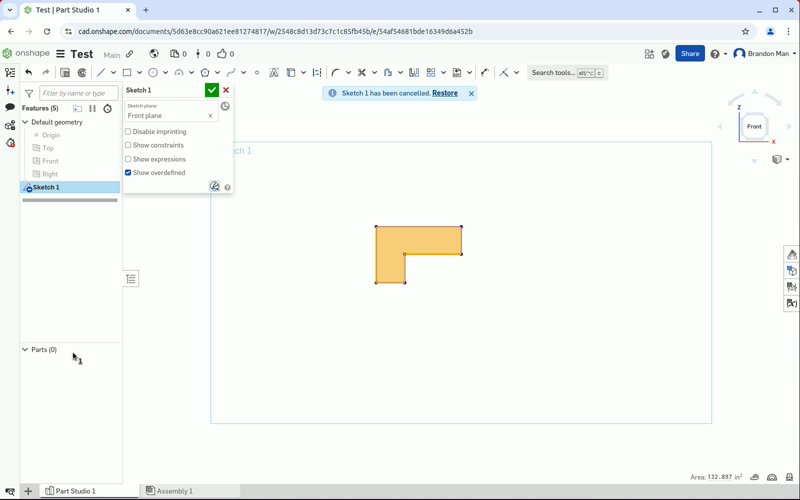
key(shift+e)
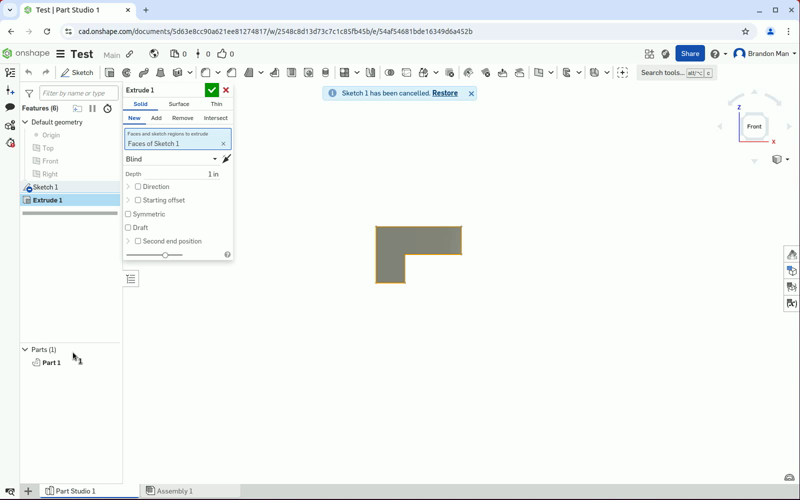
mouse_move(143, 106)
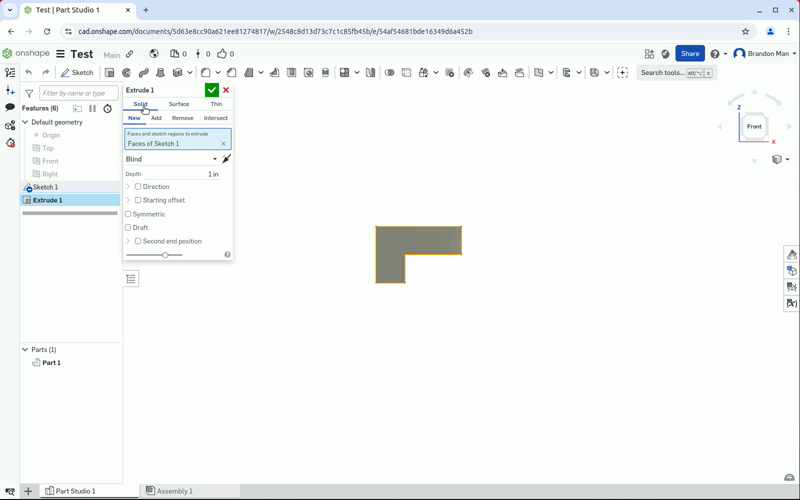
click(143, 106)
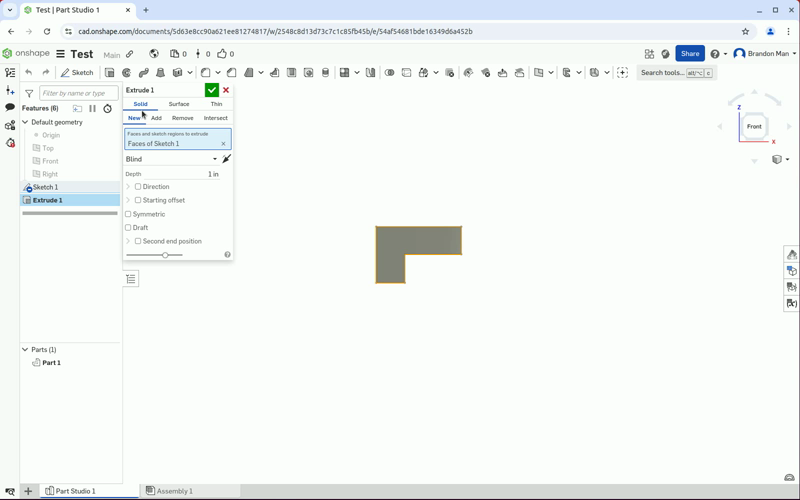
mouse_move(137, 120)
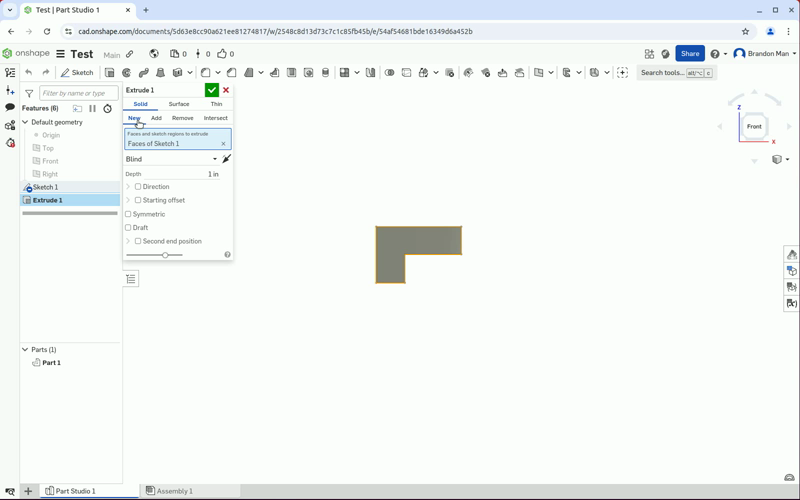
click(137, 120)
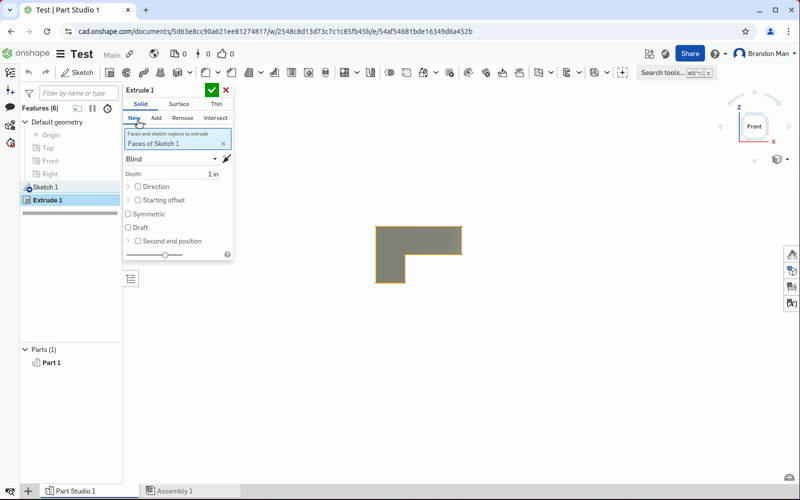
key(tab, 4)
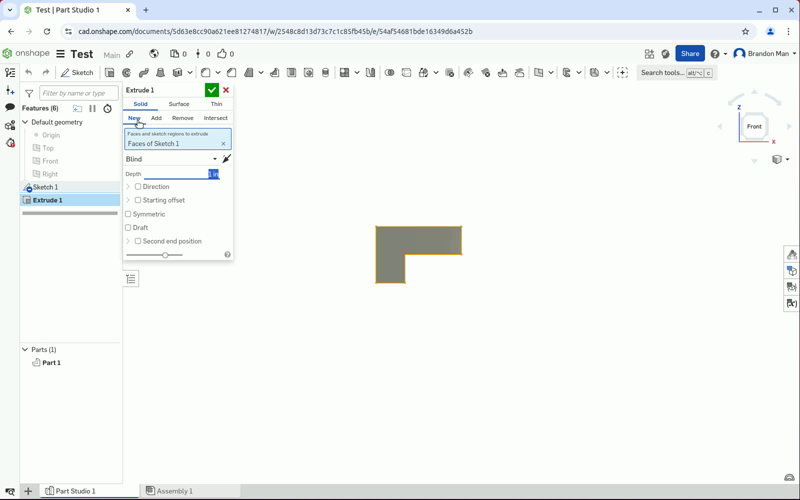
text(17.331)
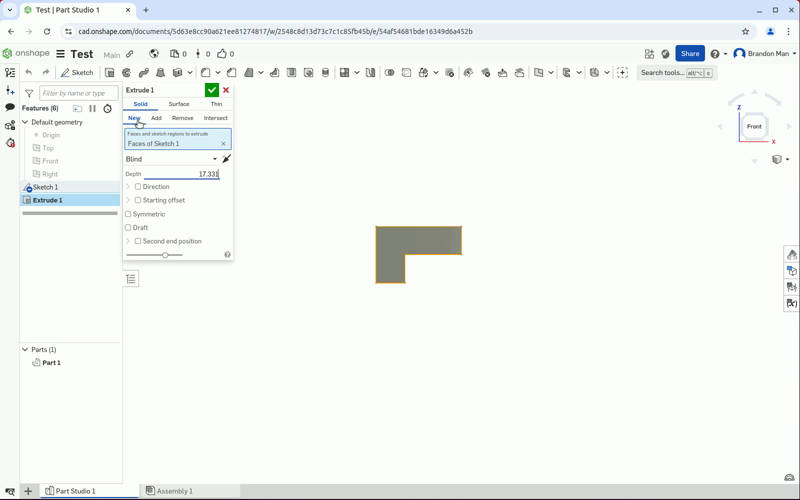
key(enter)
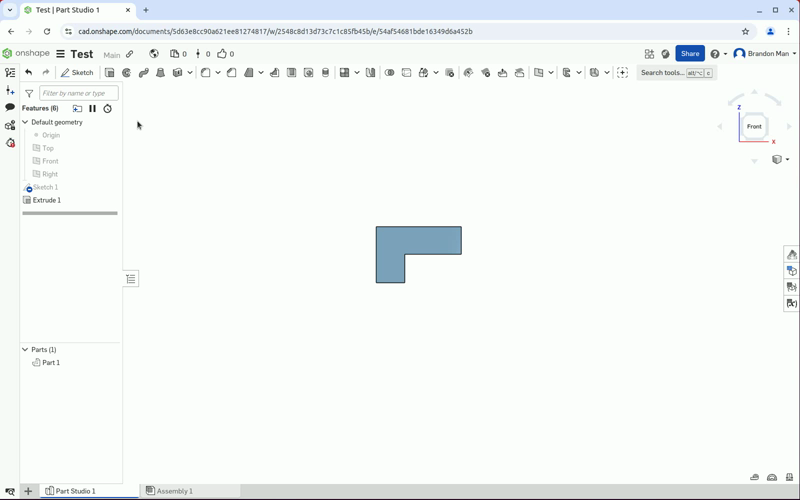
key(shift+h)
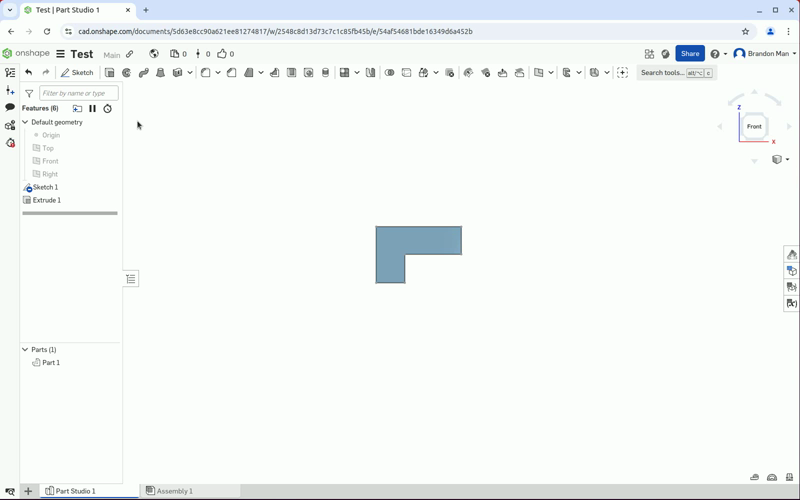
key(shift+h)
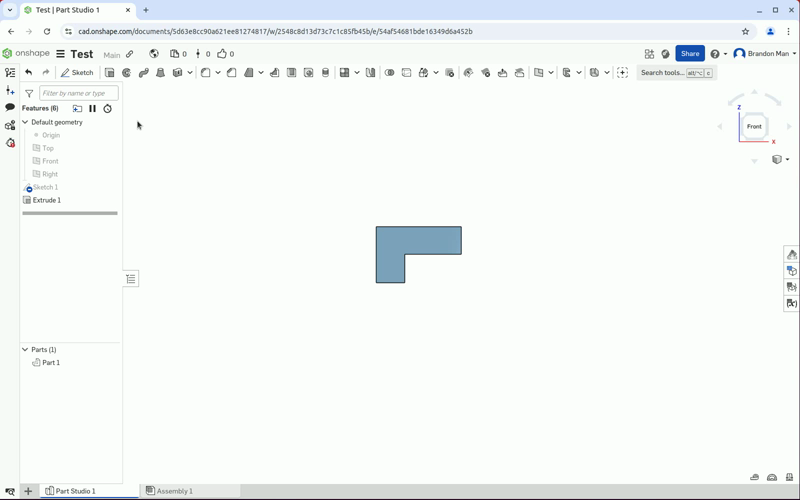
mouse_move(73, 189)
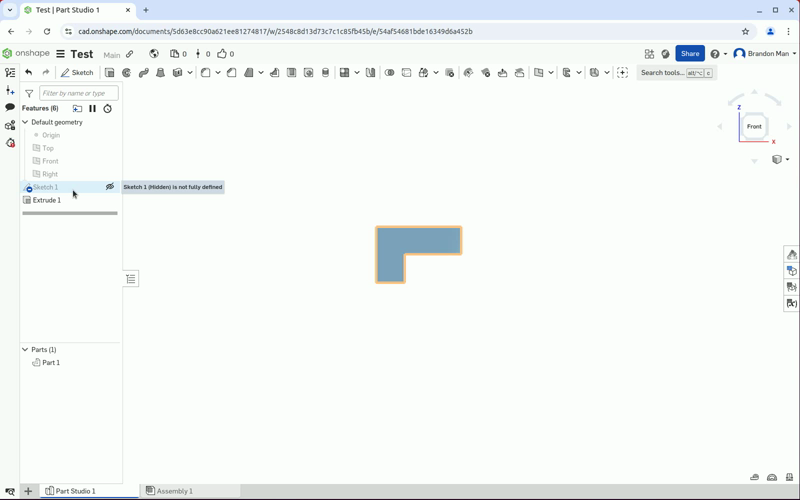
click(73, 189)
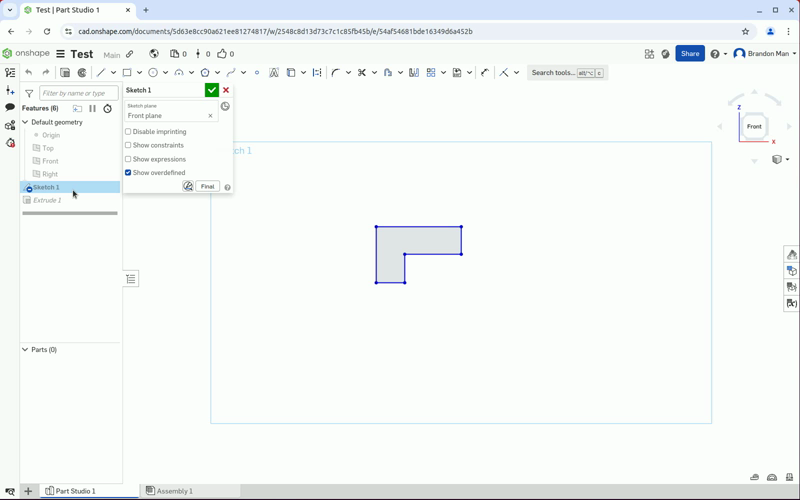
mouse_move(229, 92)
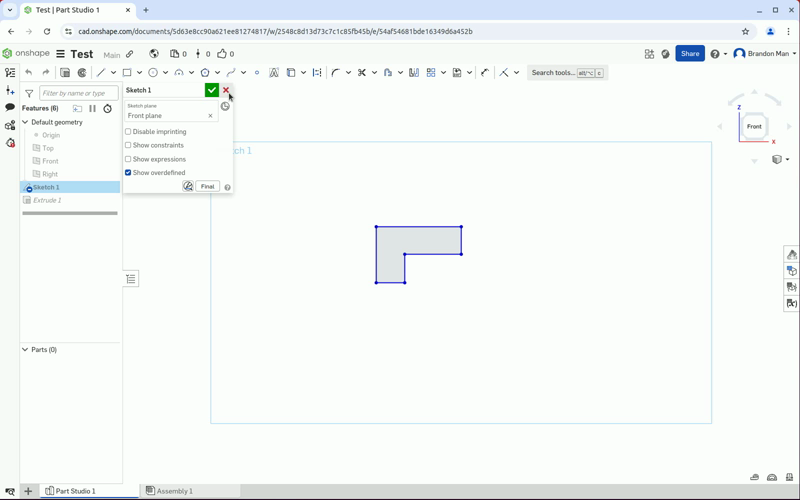
click(229, 92)
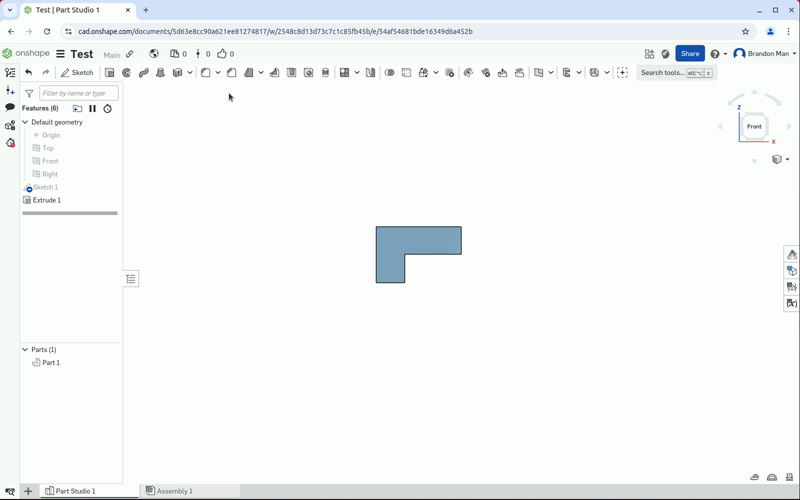
mouse_move(73, 352)
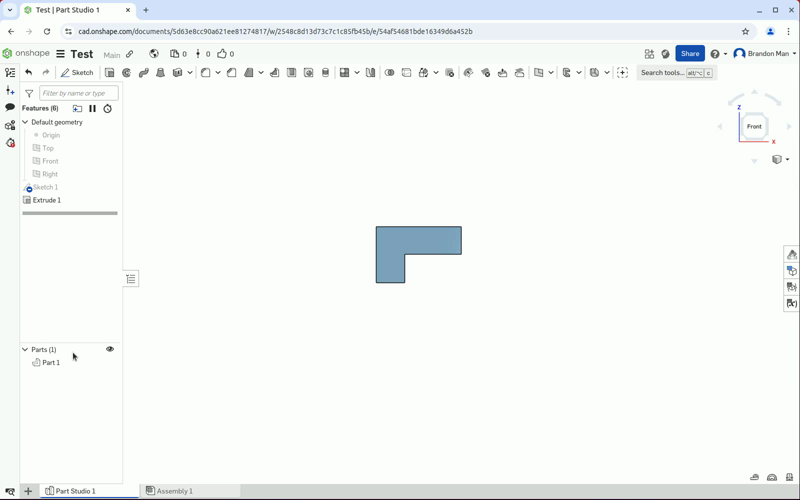
key(y)
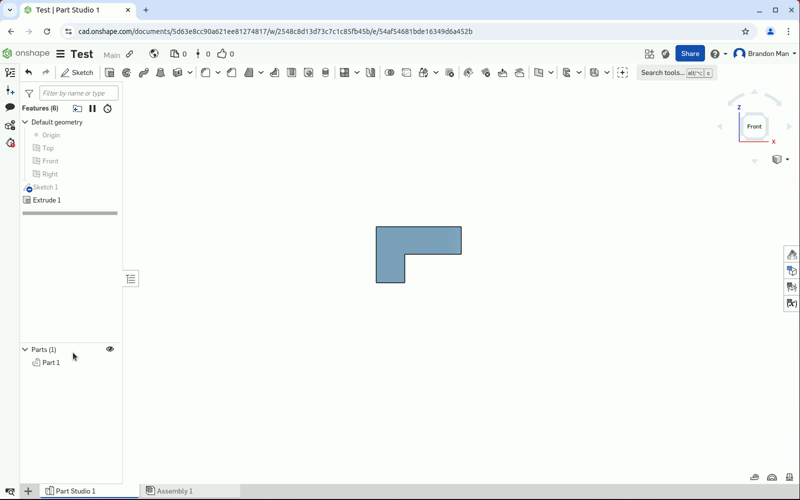
key(shift+p)
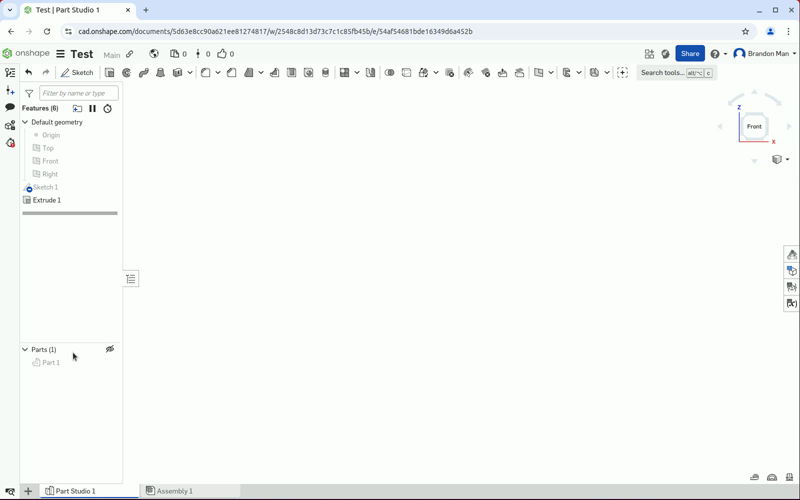
key(space)
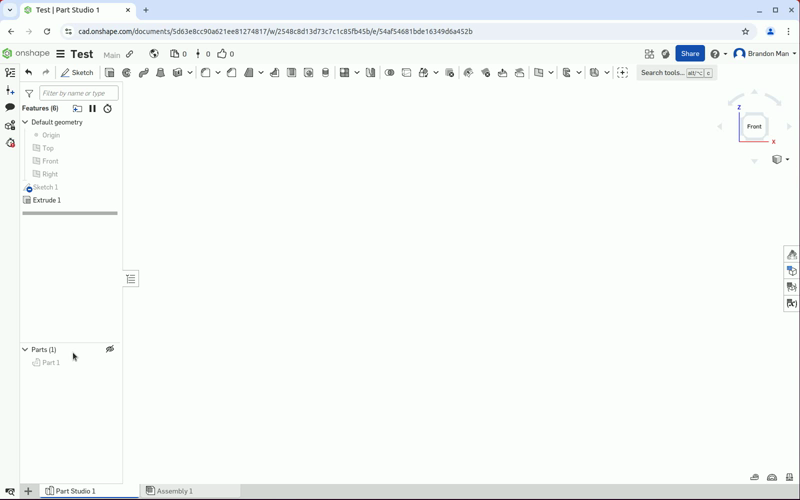
key_down(shift)
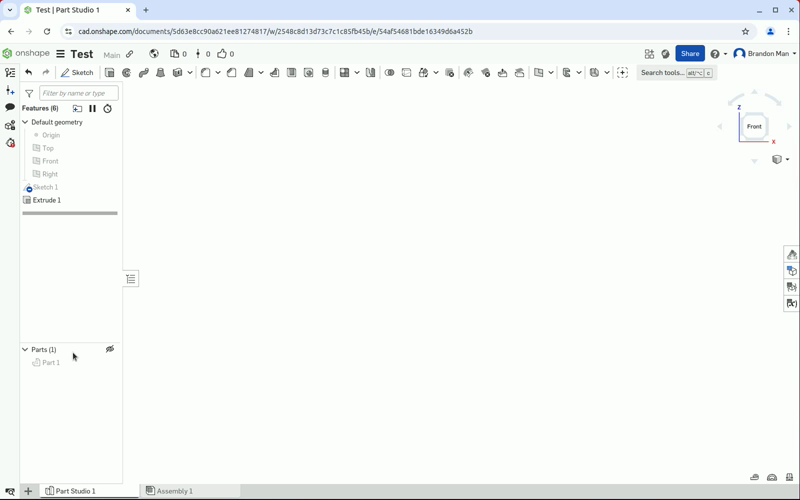
key(left)
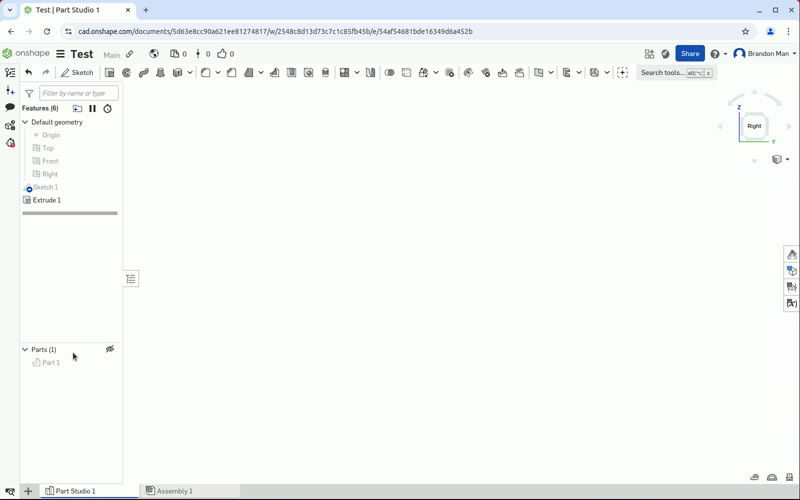
key_up(shift)
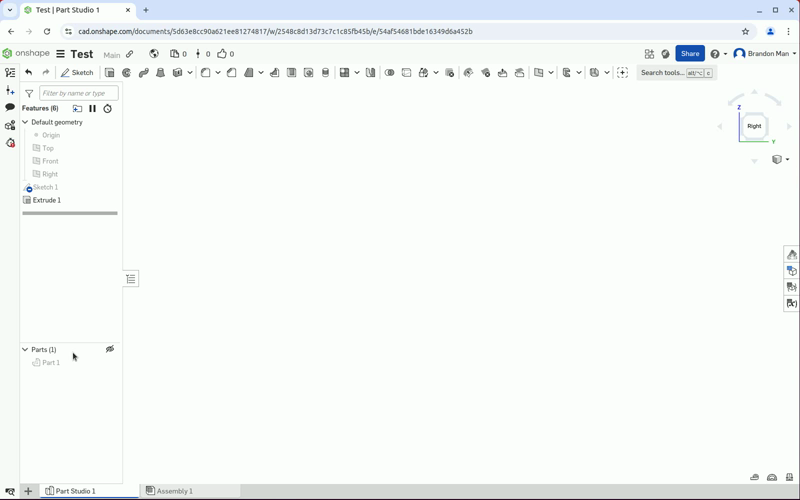
mouse_move(73, 352)
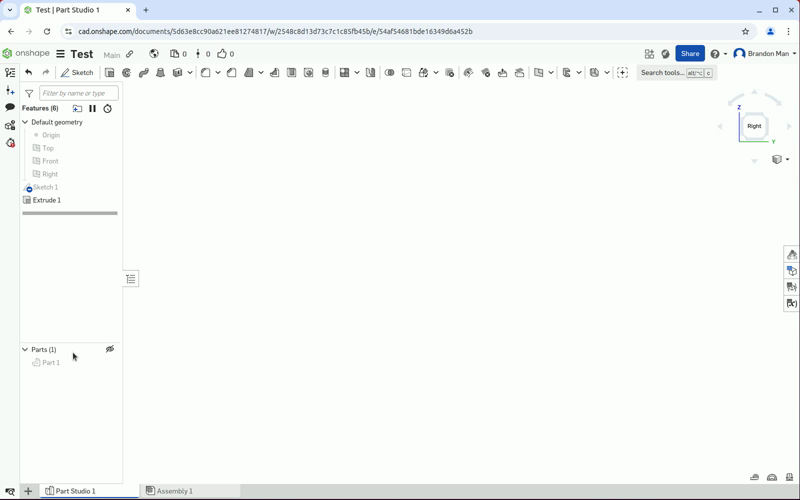
key(shift+y)
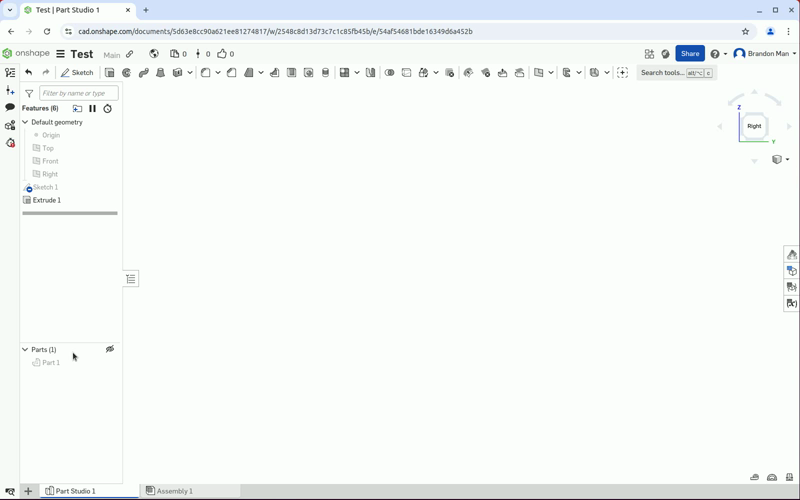
key(shift+s)
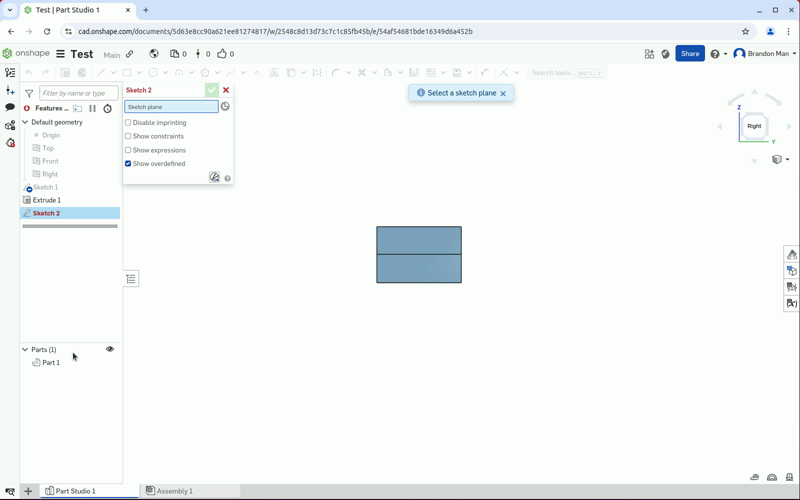
mouse_move(73, 176)
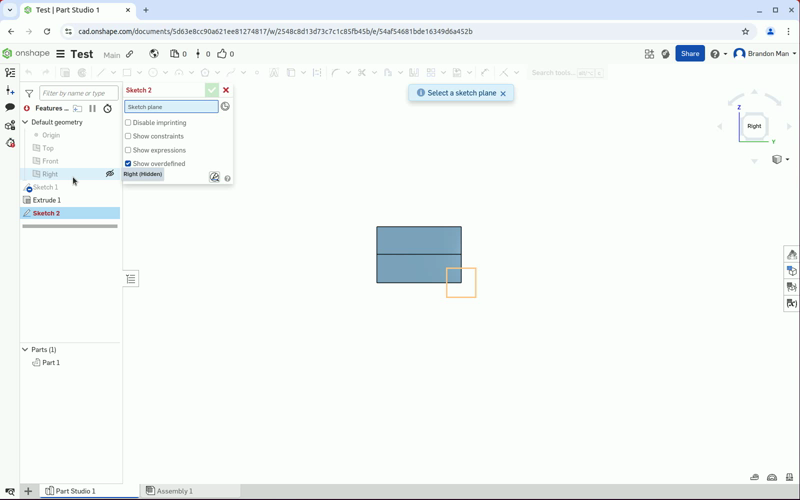
click(73, 176)
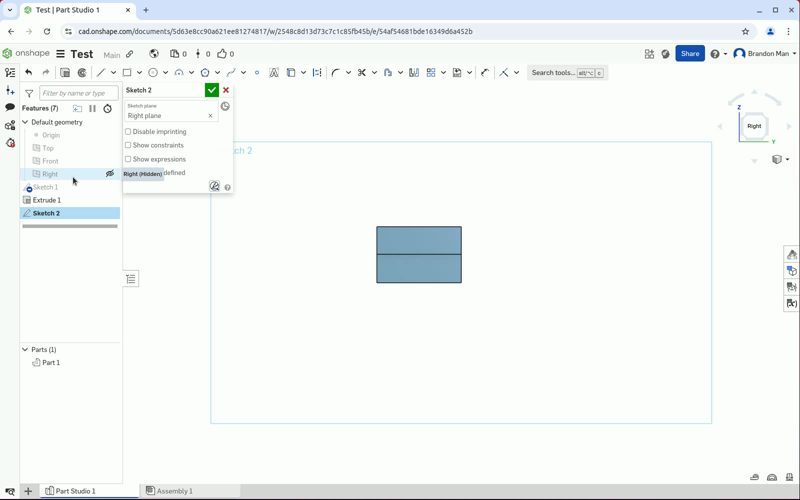
mouse_move(73, 352)
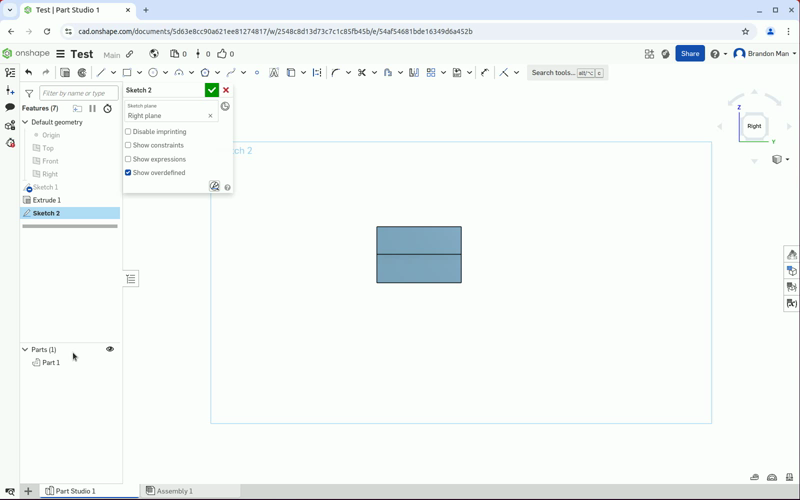
key(y)
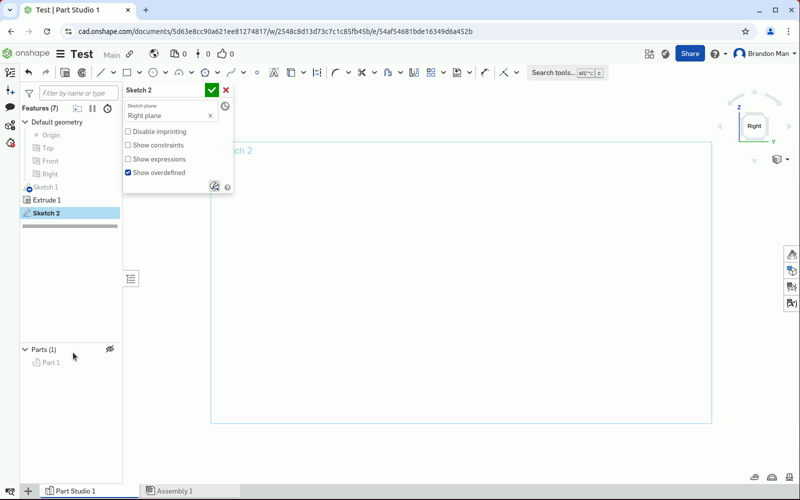
key(l)
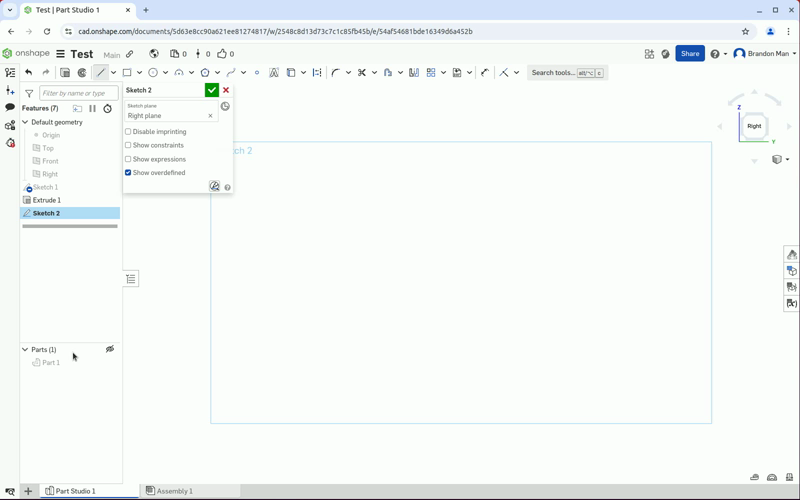
key_down(shift)
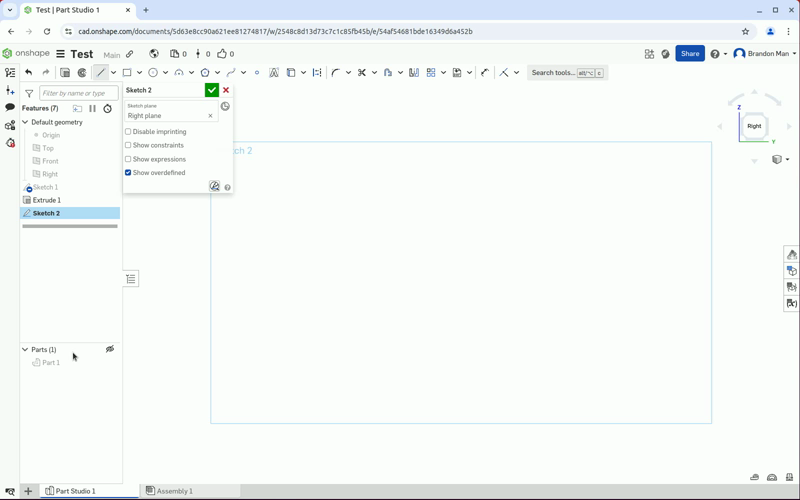
mouse_move(348, 254)
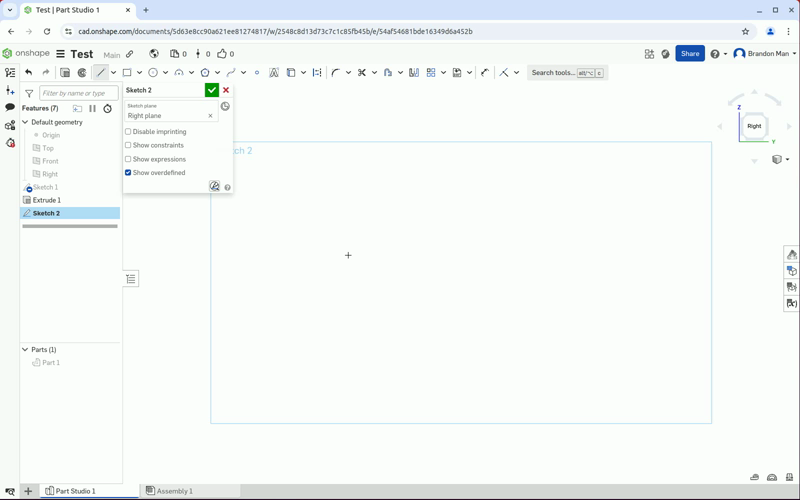
click(348, 254)
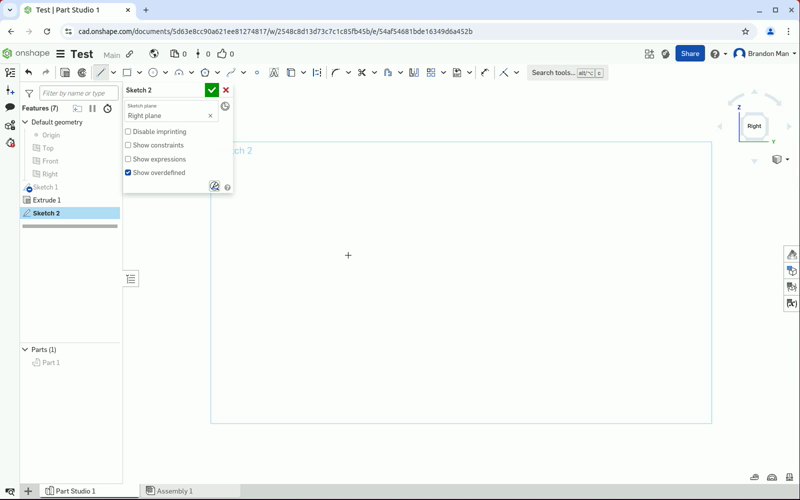
key_up(shift)
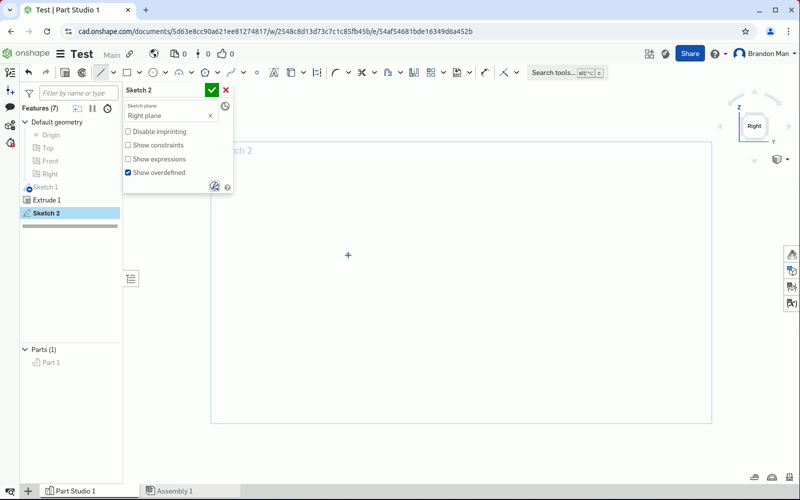
key_down(shift)
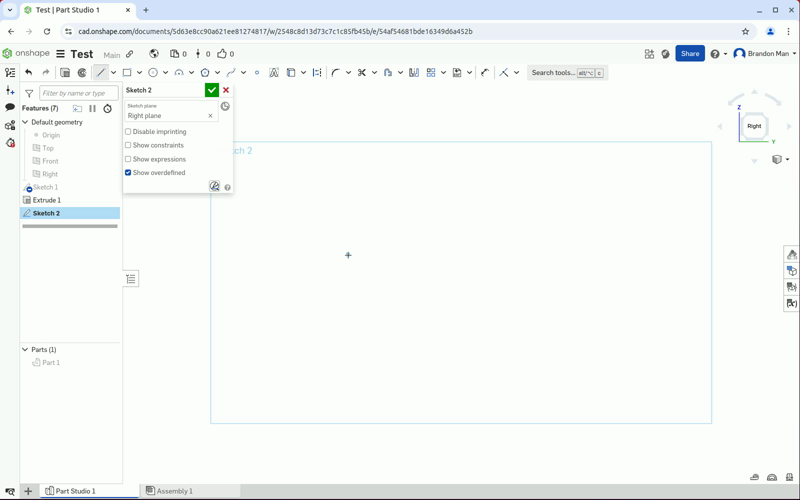
mouse_move(460, 254)
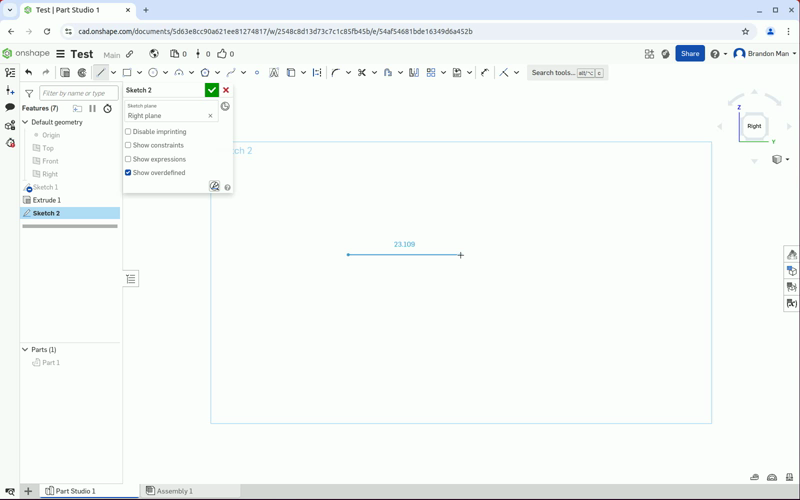
click(460, 254)
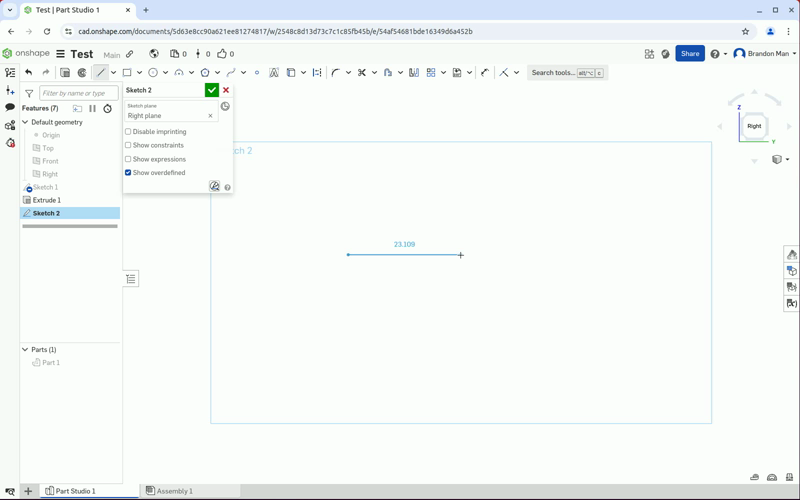
key_up(shift)
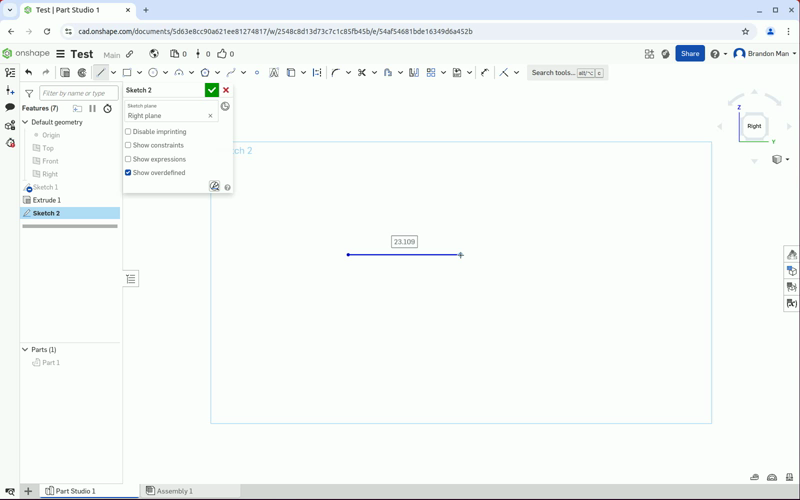
key_down(shift)
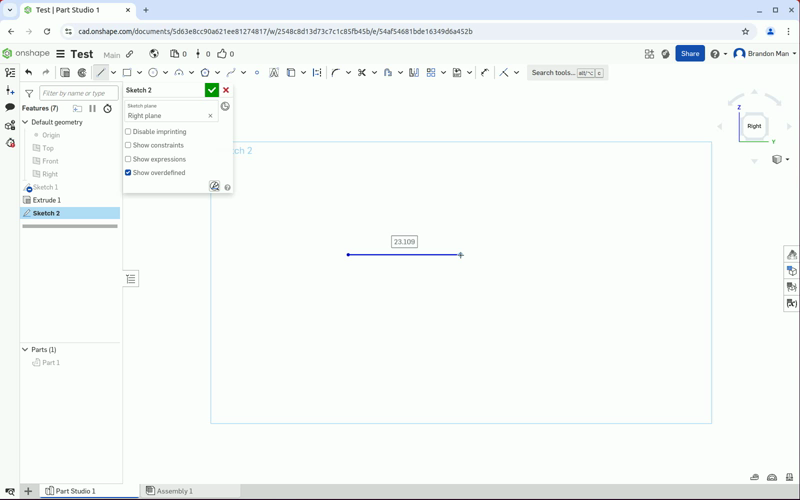
mouse_move(460, 170)
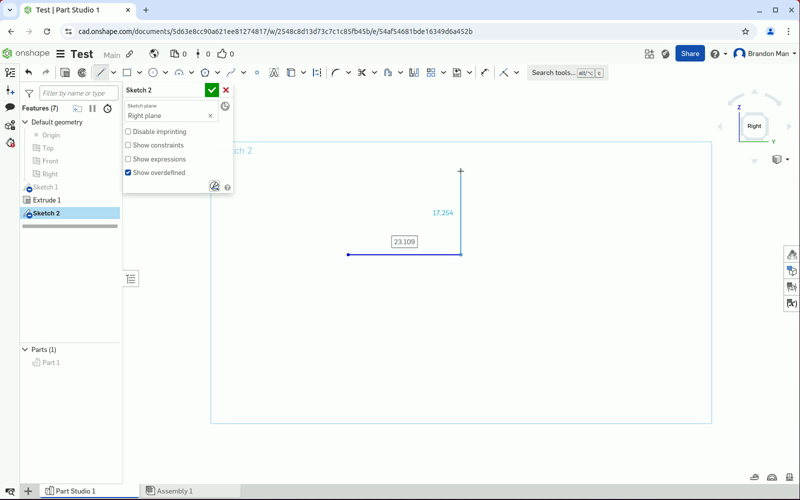
click(460, 170)
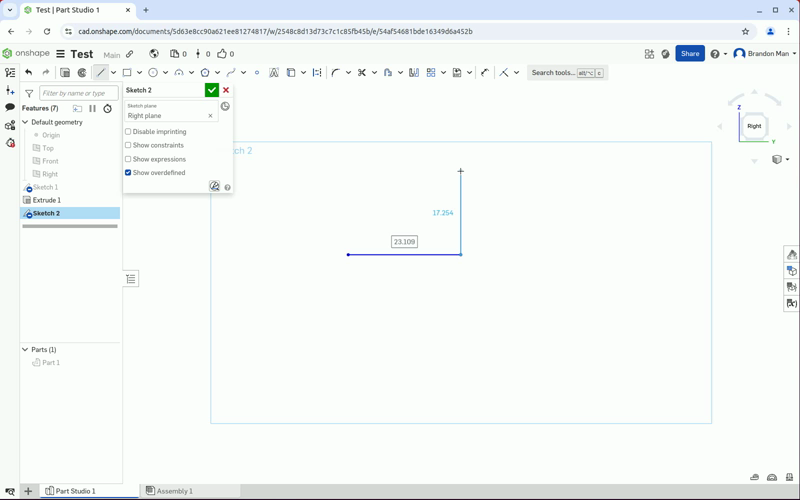
key_up(shift)
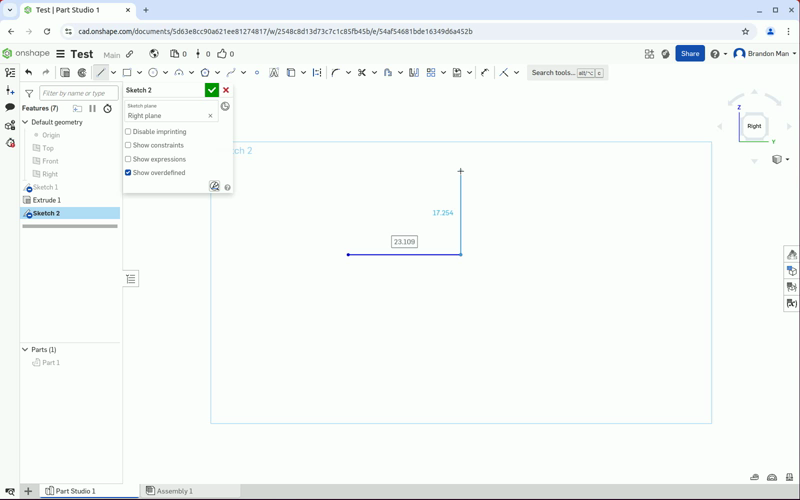
key_down(shift)
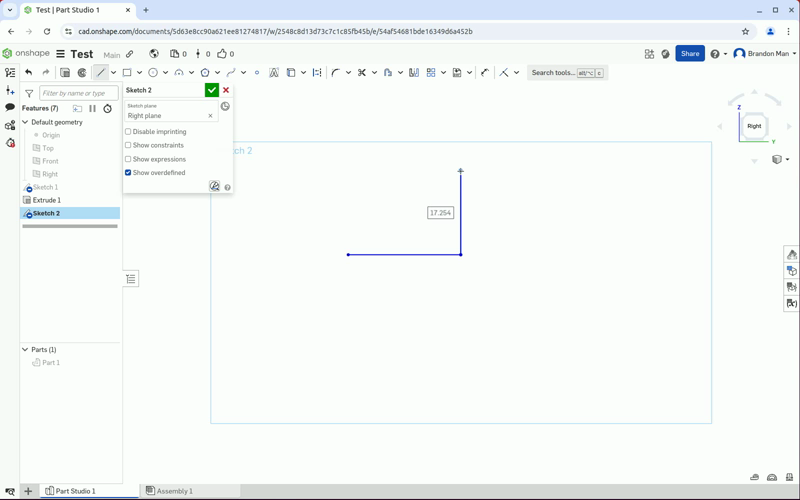
mouse_move(490, 170)
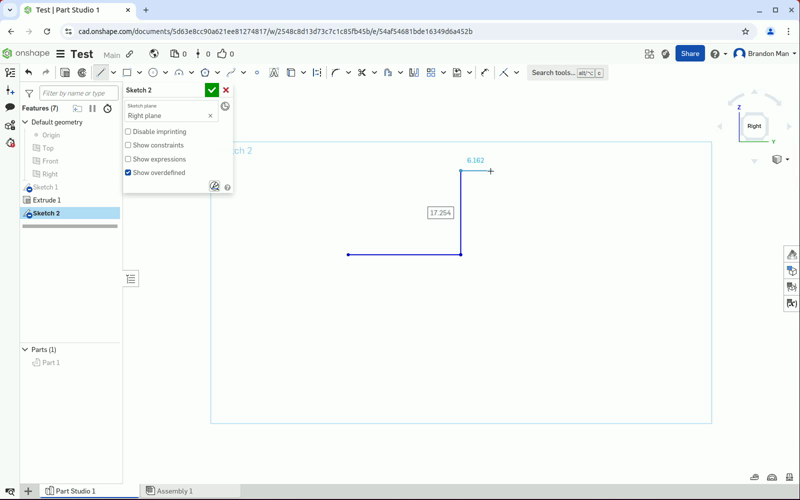
mouse_move(432, 170)
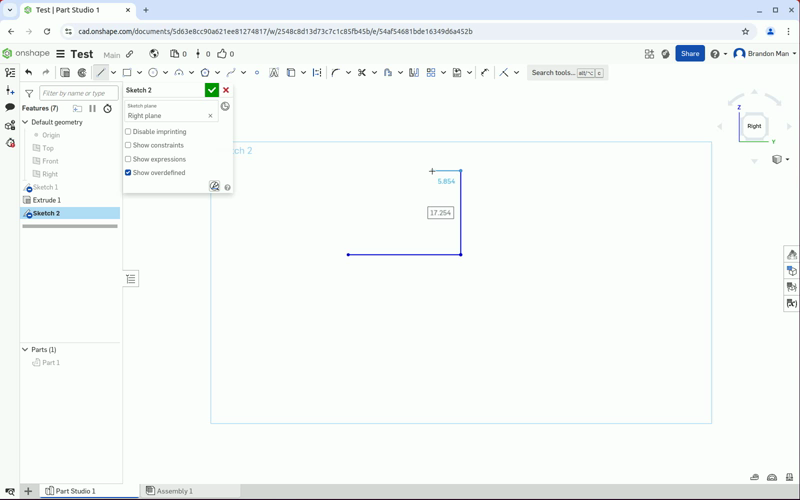
click(432, 170)
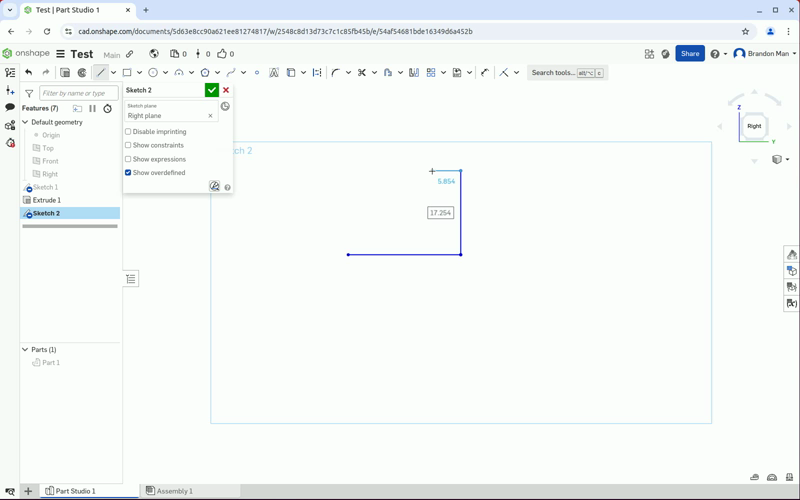
key_up(shift)
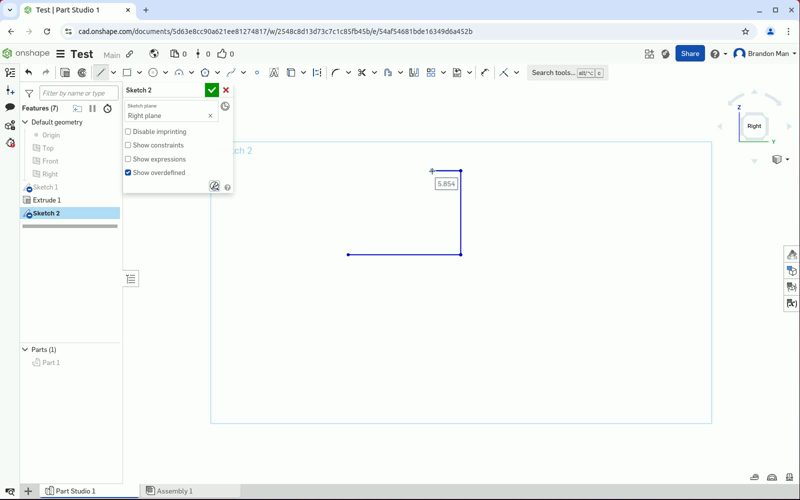
key_down(shift)
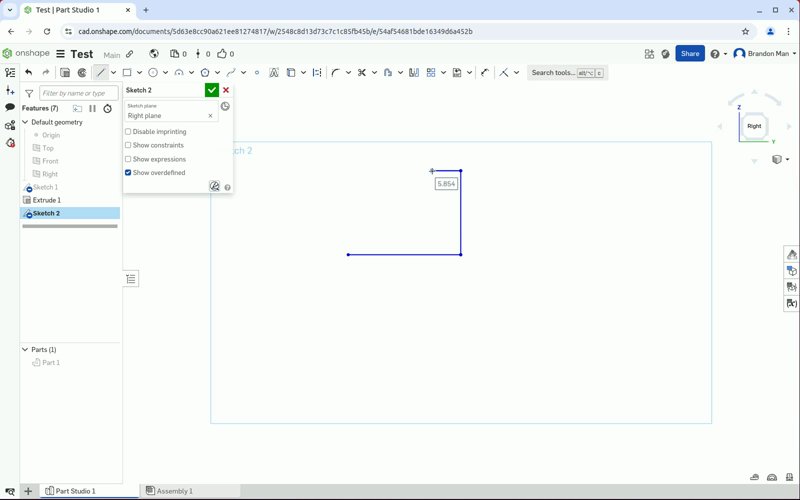
mouse_move(462, 170)
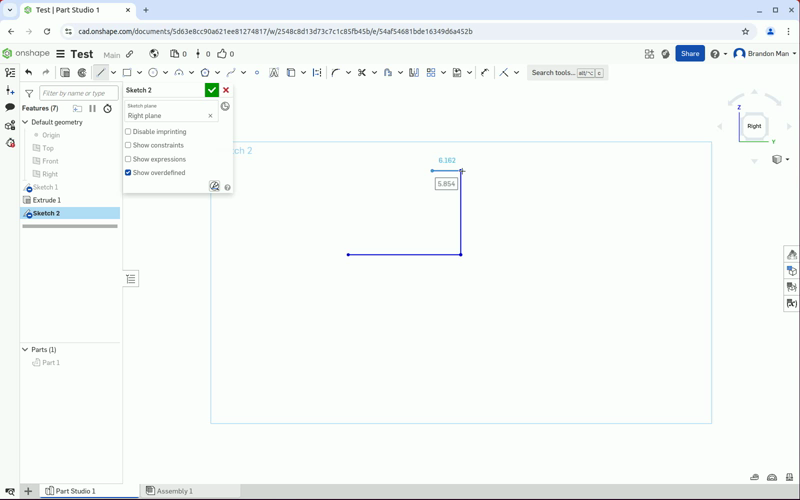
mouse_move(432, 198)
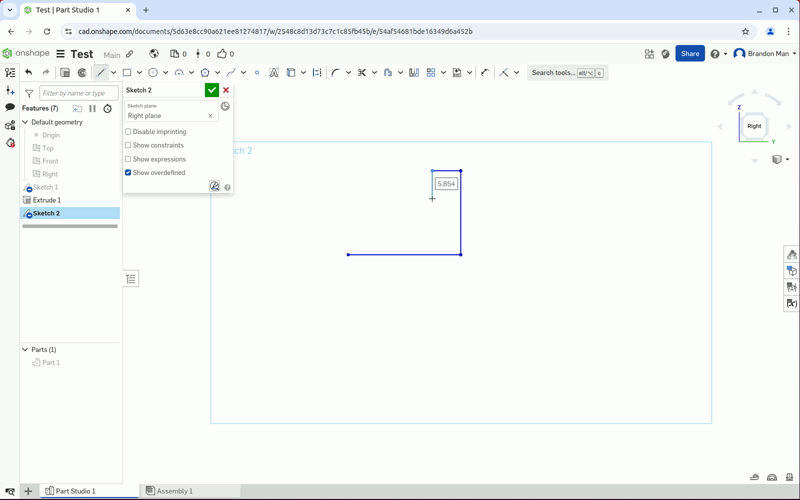
click(432, 198)
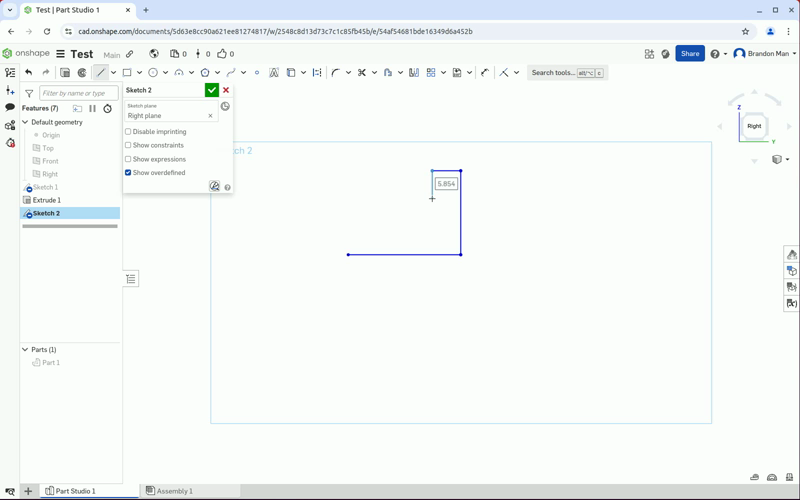
key_up(shift)
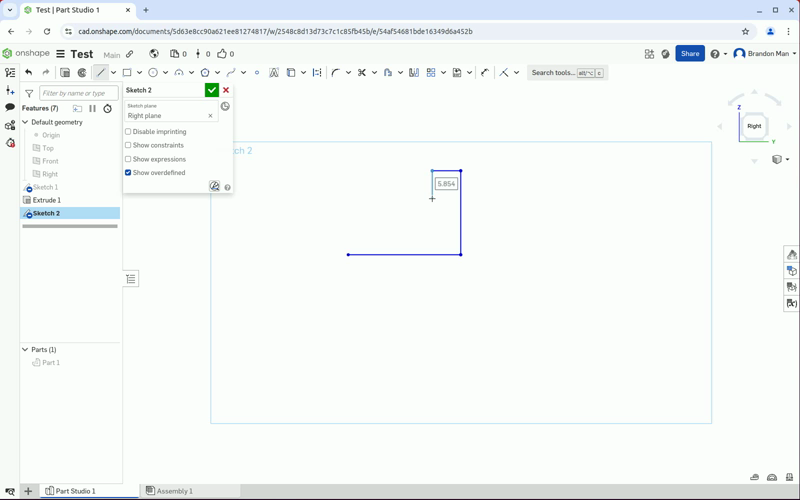
key_down(shift)
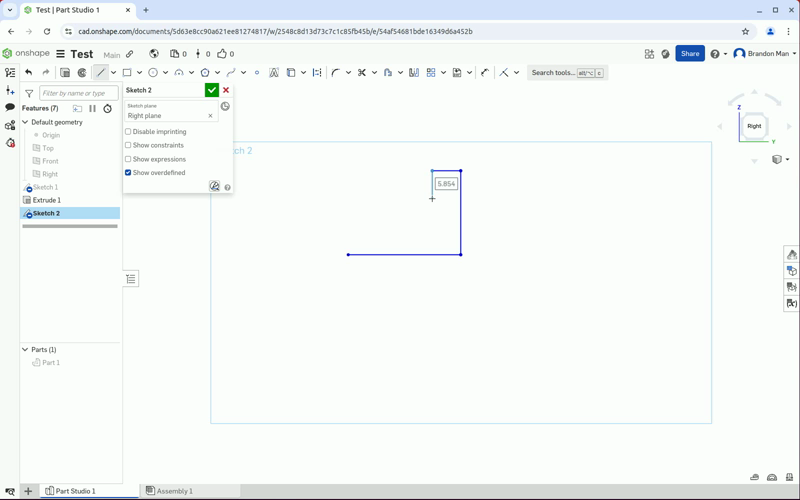
mouse_move(348, 198)
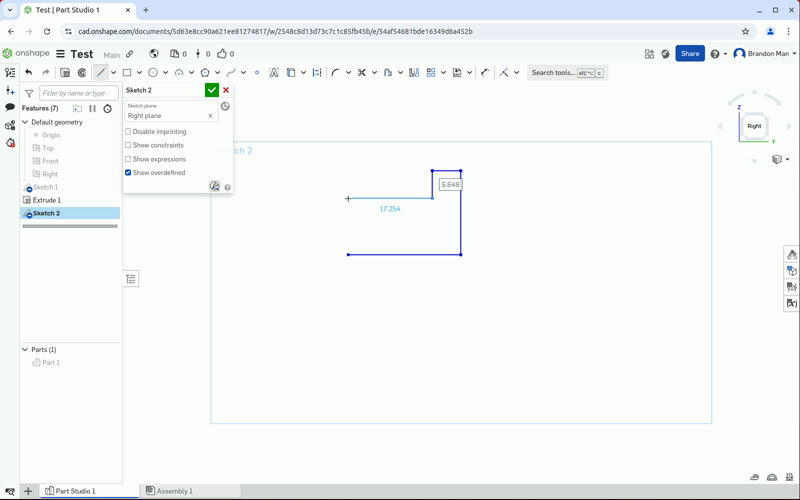
click(348, 198)
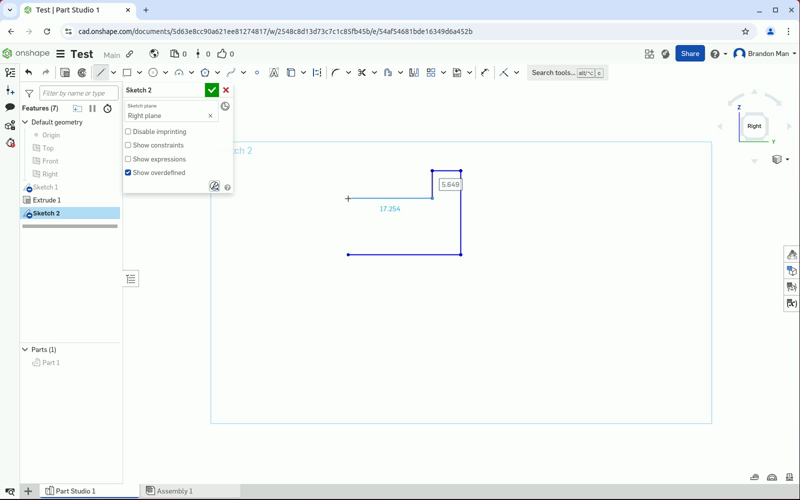
key_up(shift)
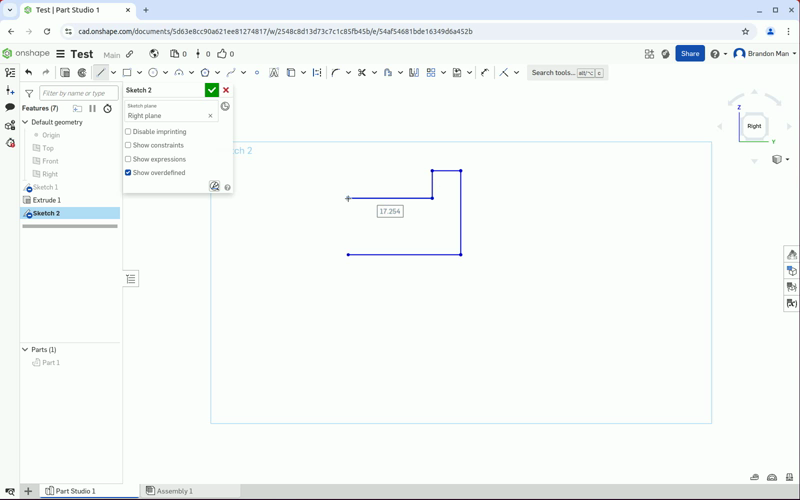
mouse_move(378, 198)
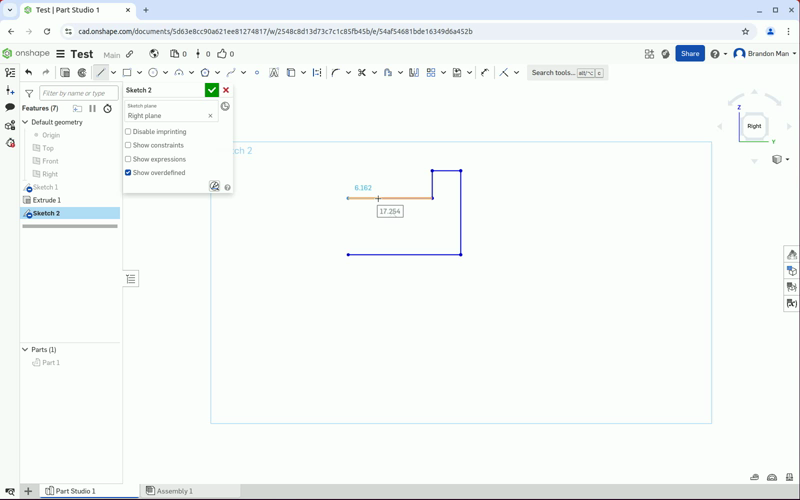
key_down(shift)
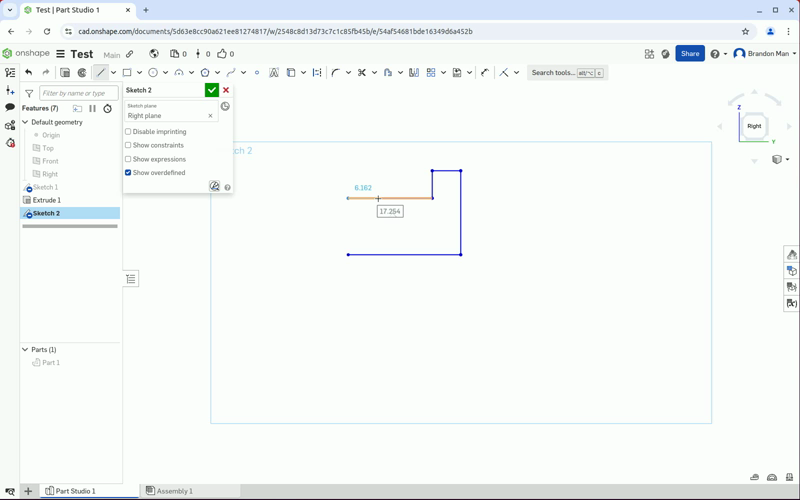
mouse_move(348, 254)
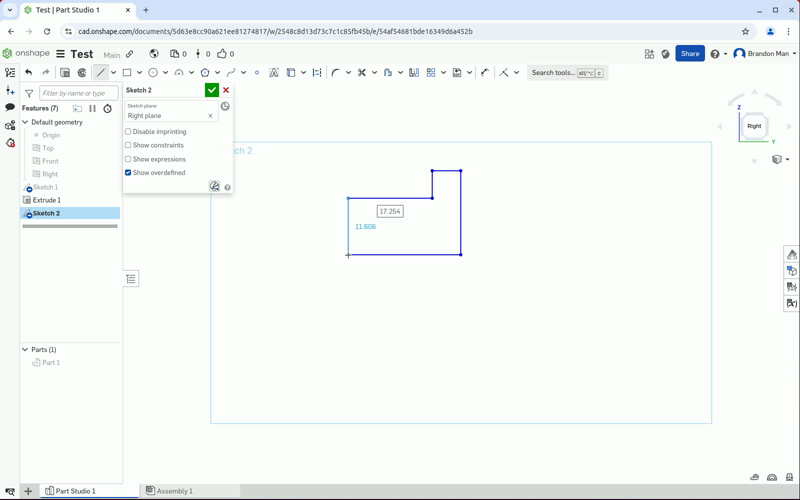
key_up(shift)
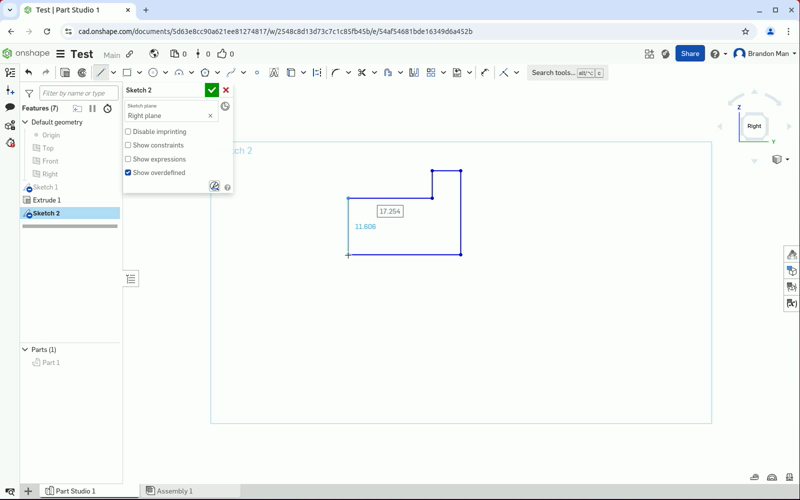
click(348, 254)
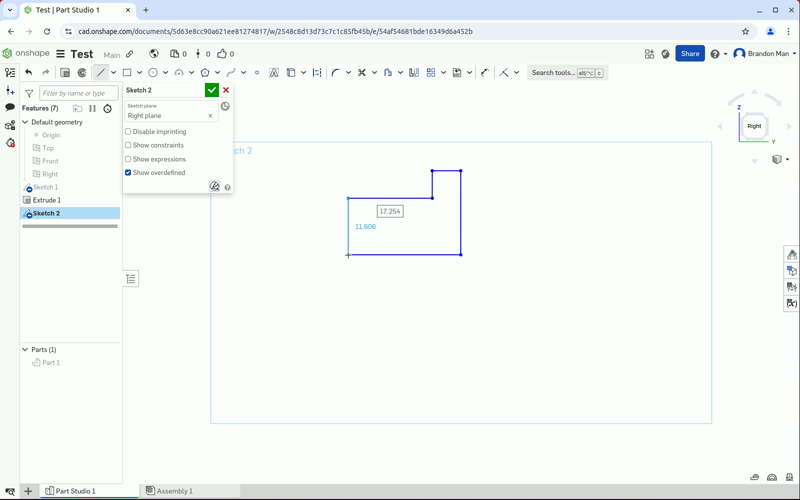
key(esc)
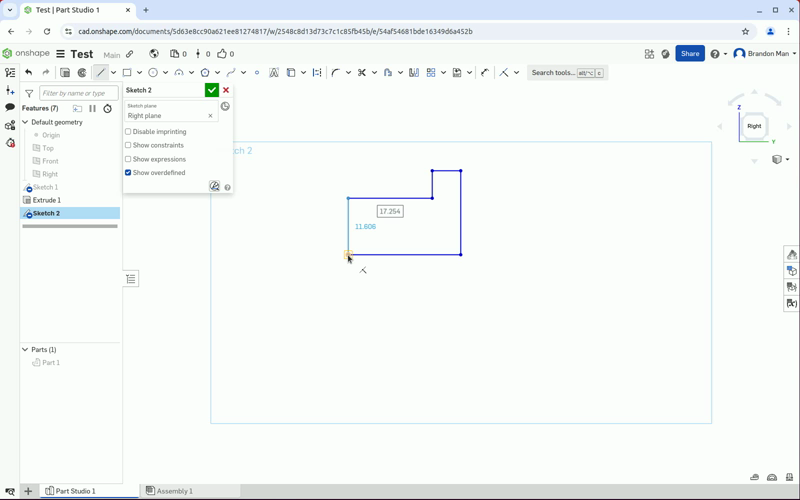
mouse_move(455, 224)
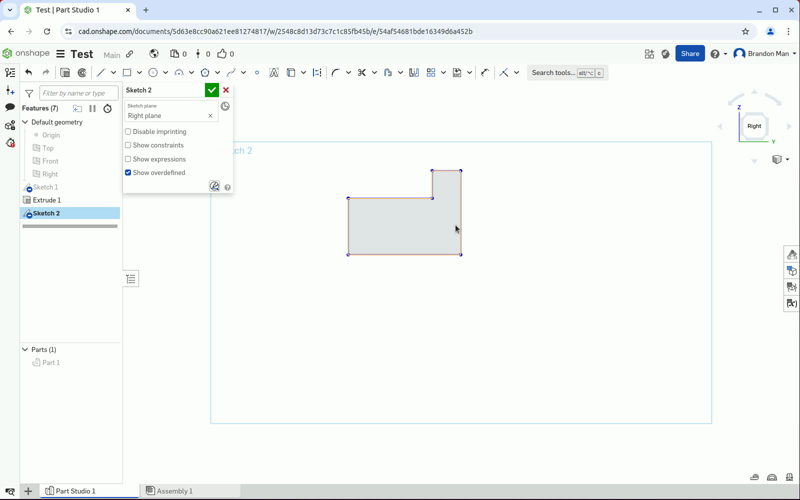
click(455, 224)
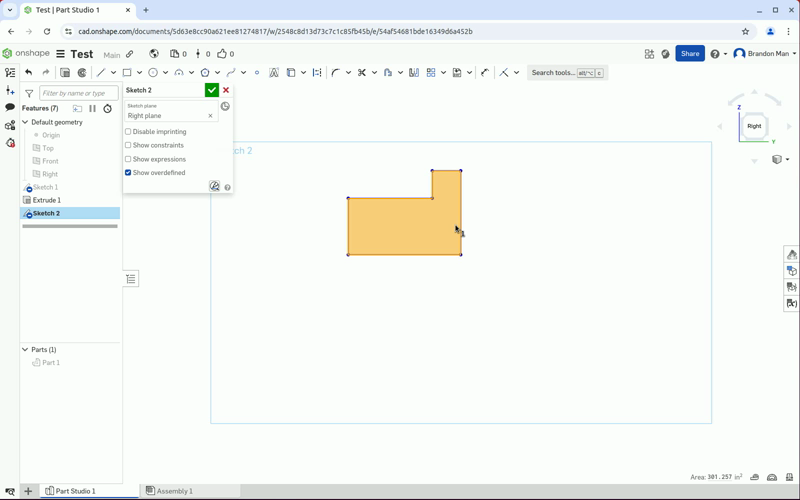
mouse_move(73, 352)
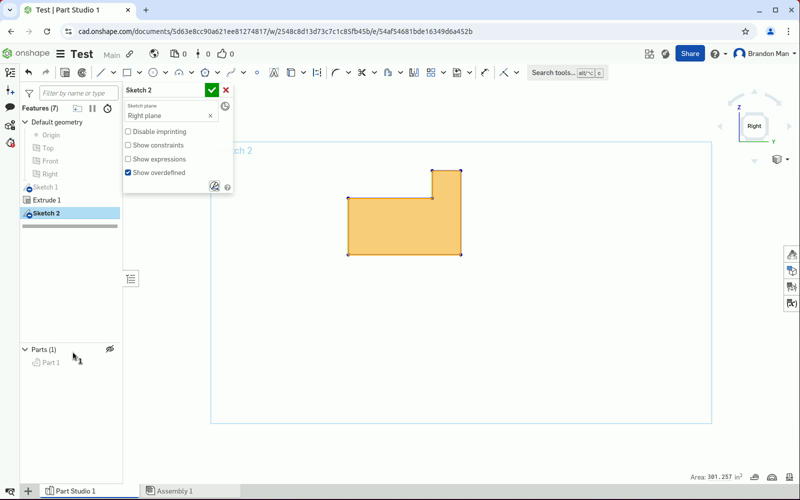
key(shift+y)
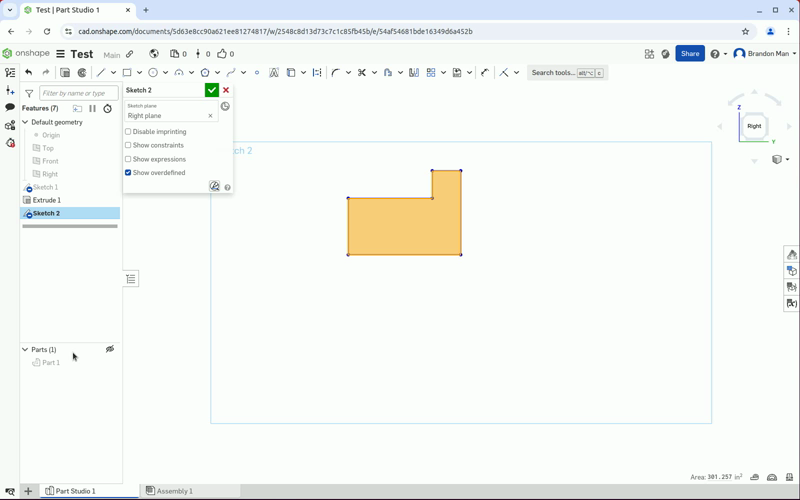
key(shift+e)
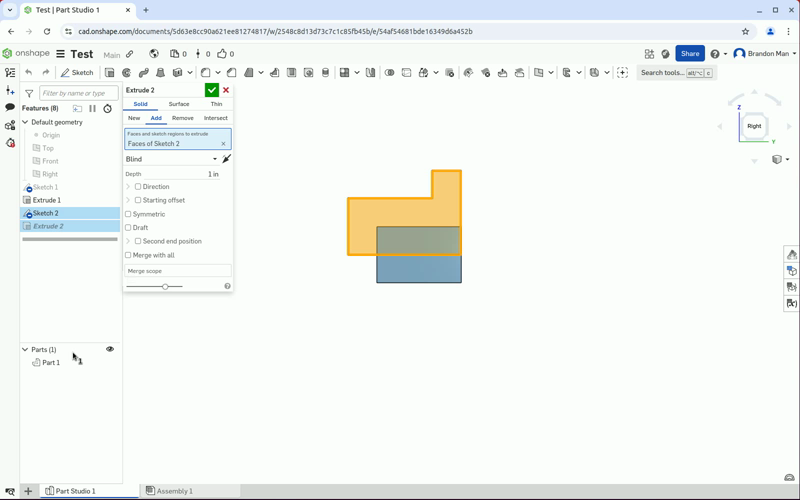
mouse_move(143, 106)
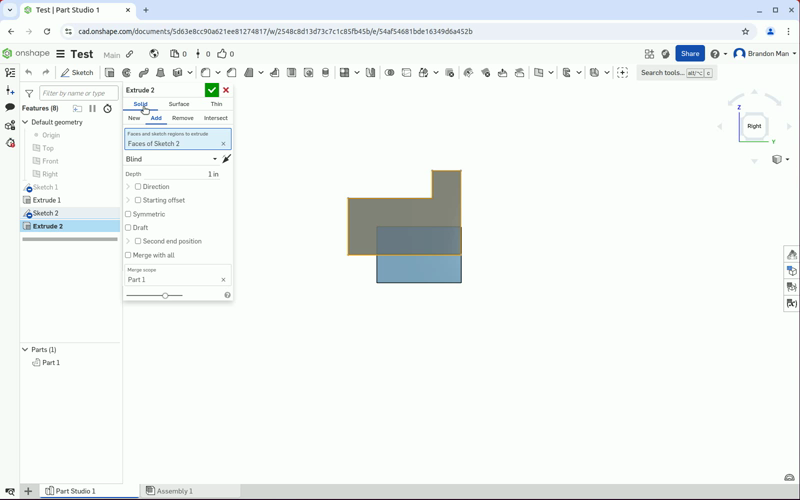
click(143, 106)
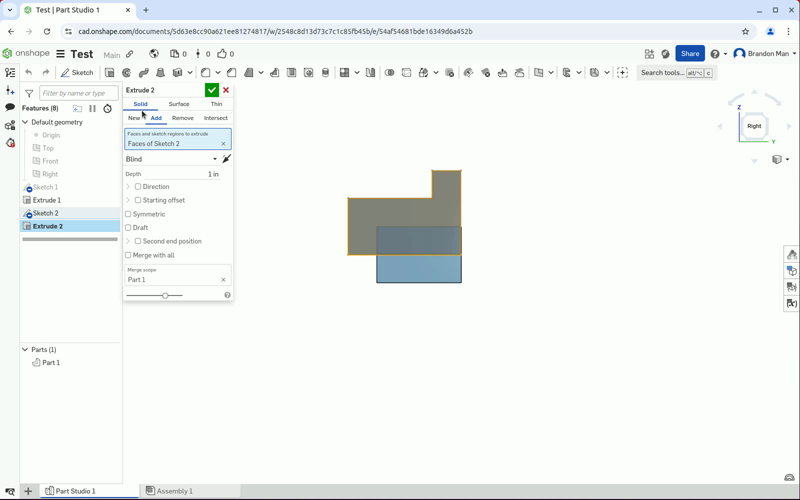
mouse_move(137, 120)
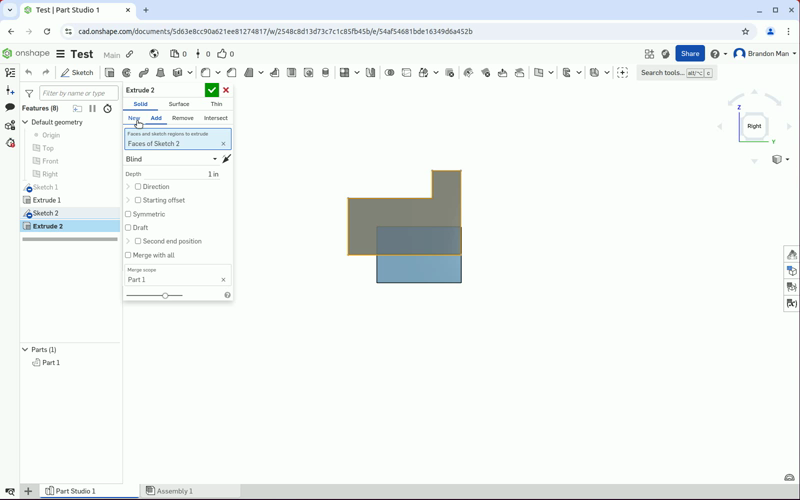
click(137, 120)
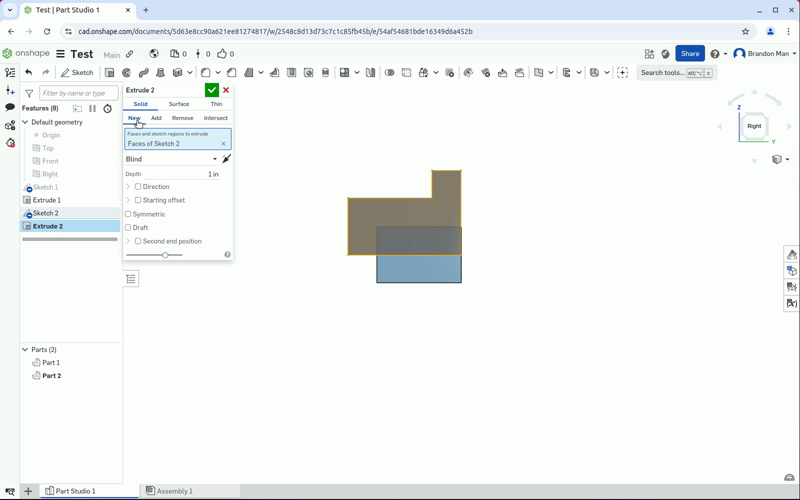
key(tab, 4)
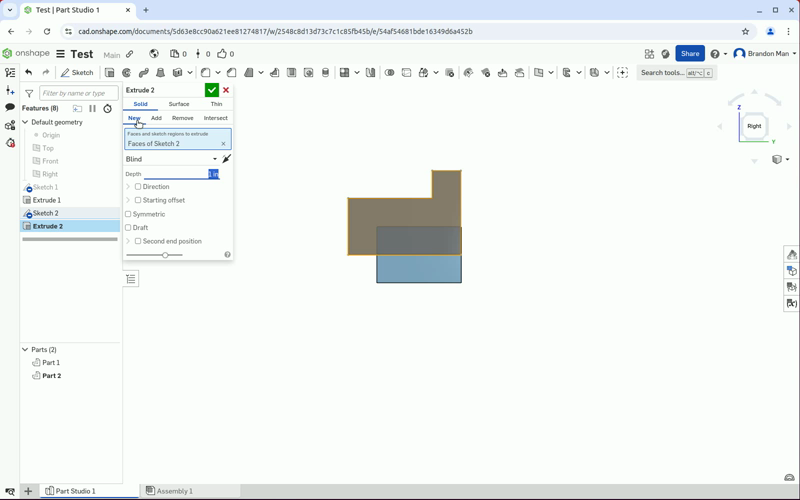
text(17.331)
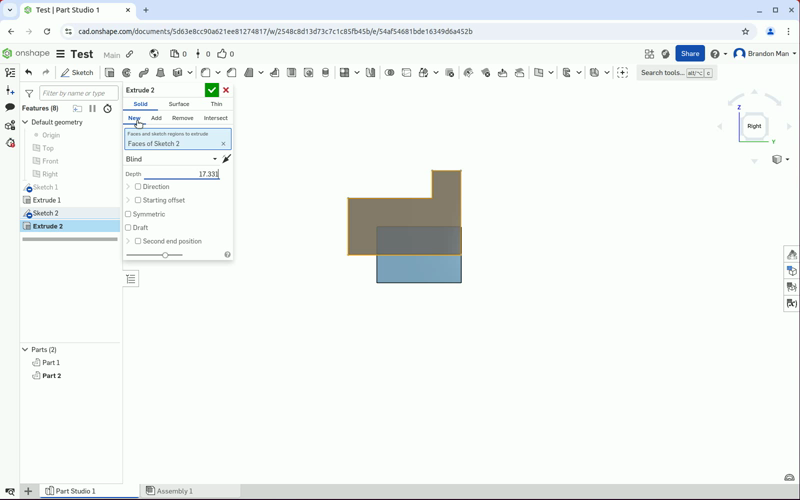
key(enter)
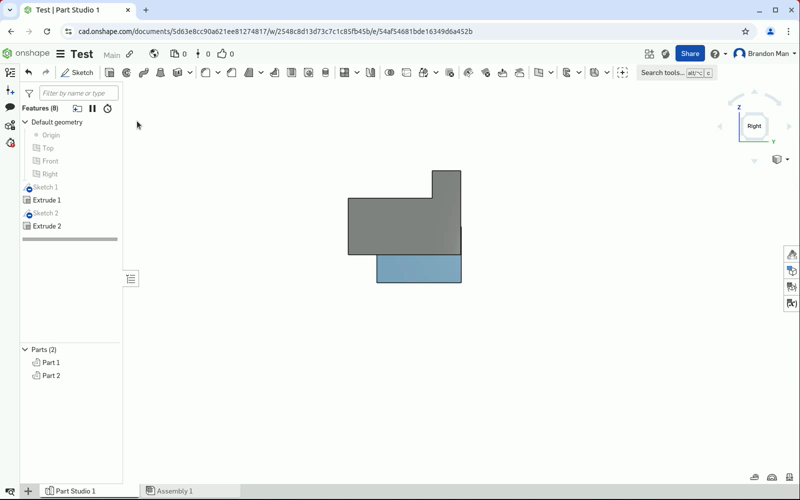
key(shift+h)
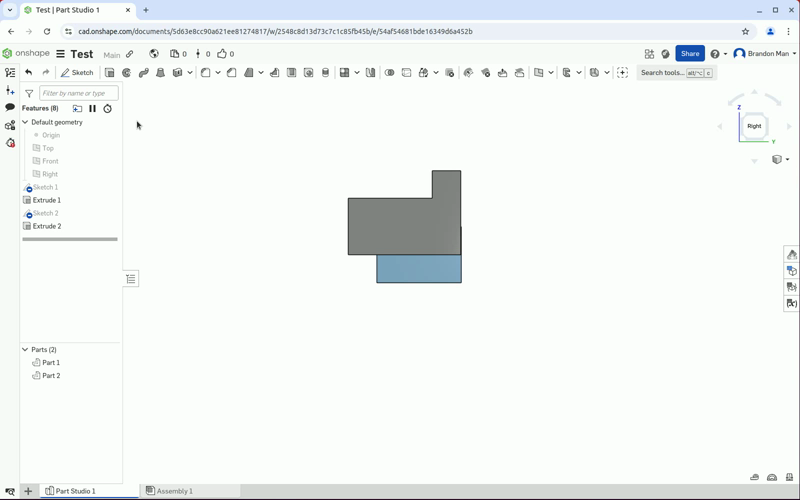
key(shift+h)
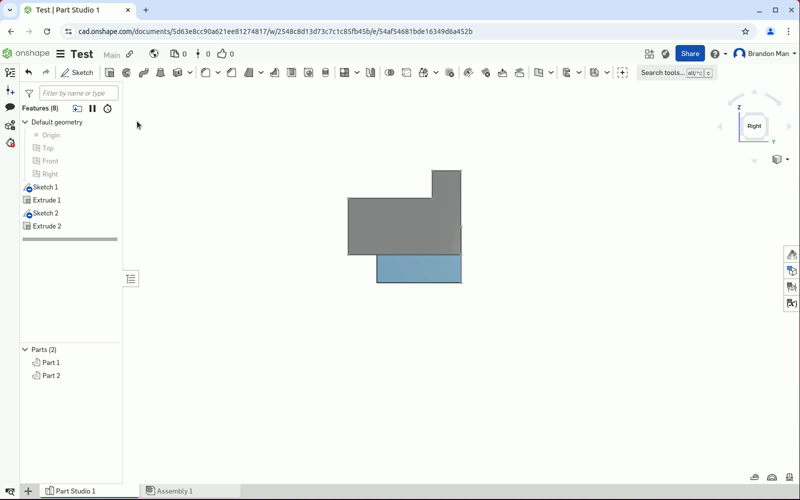
key(shift+7)
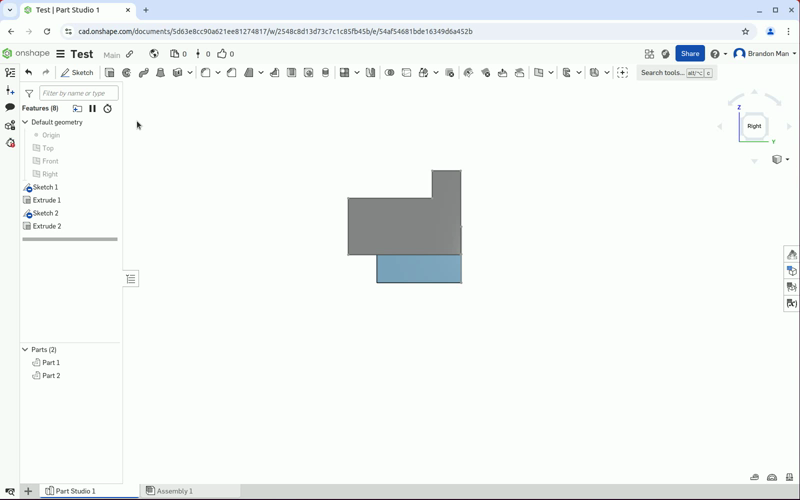
key(right, 2)
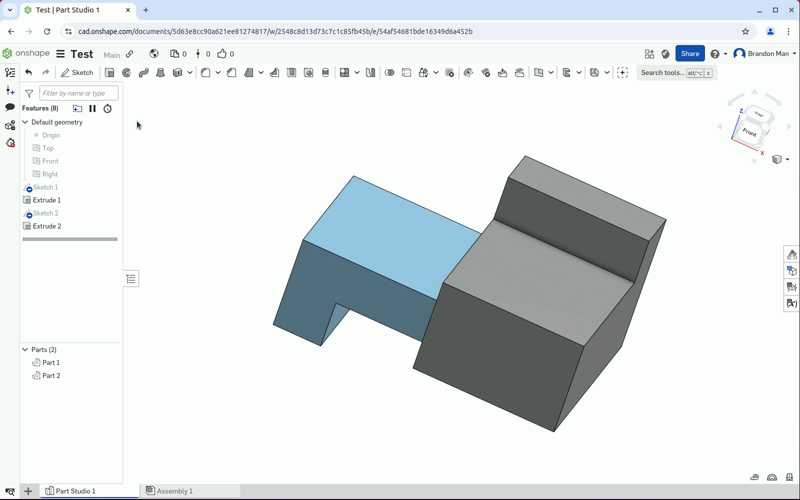
key(down, 2)
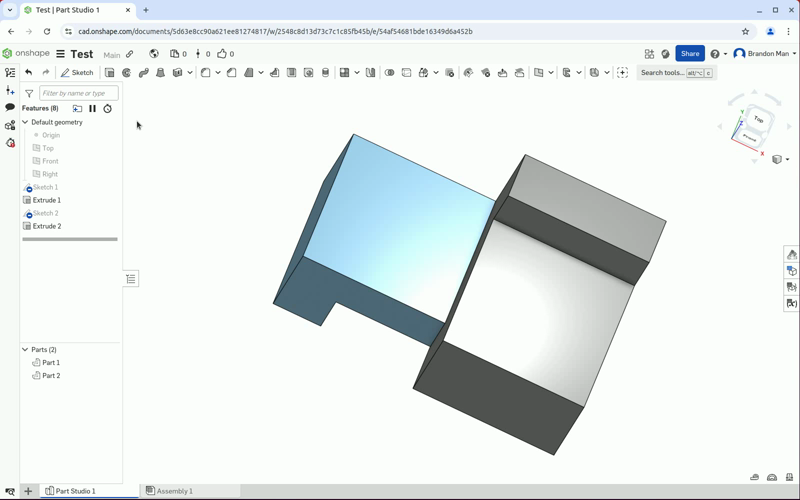
key(up, 2)
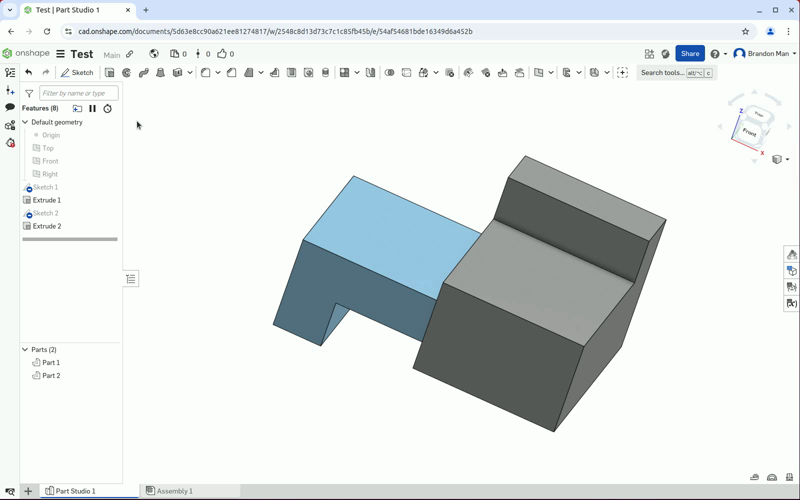
key(left, 2)
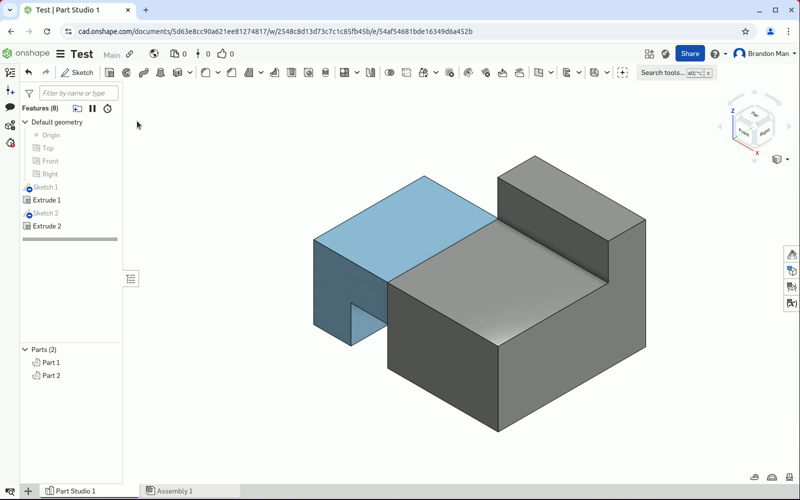
mouse_move(73, 189)
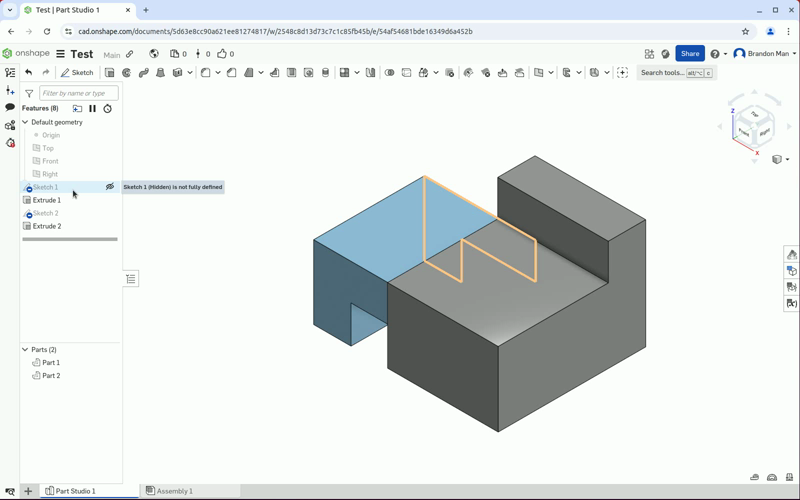
click(73, 189)